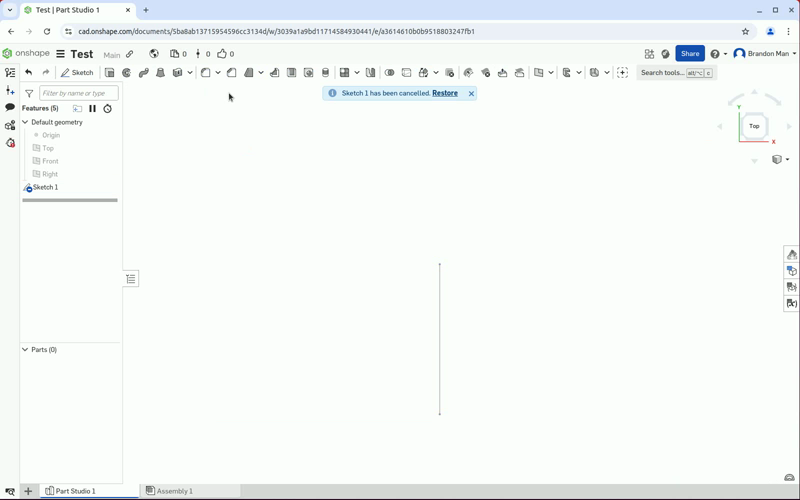
key(shift+h)
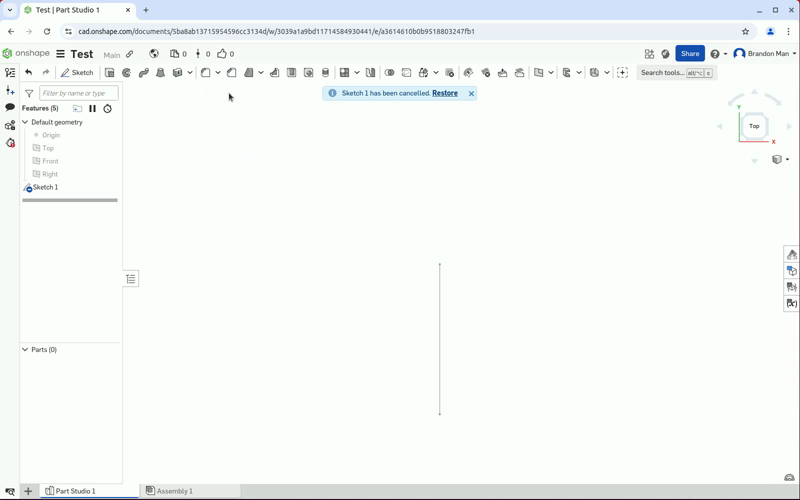
key(shift+s)
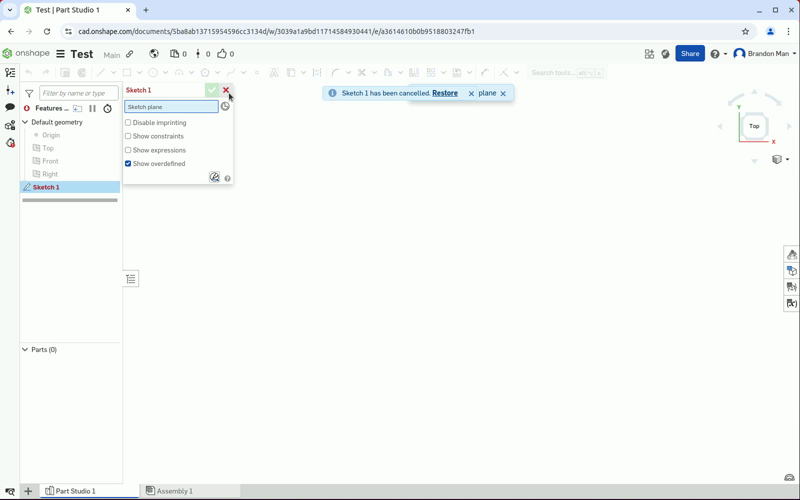
mouse_move(73, 150)
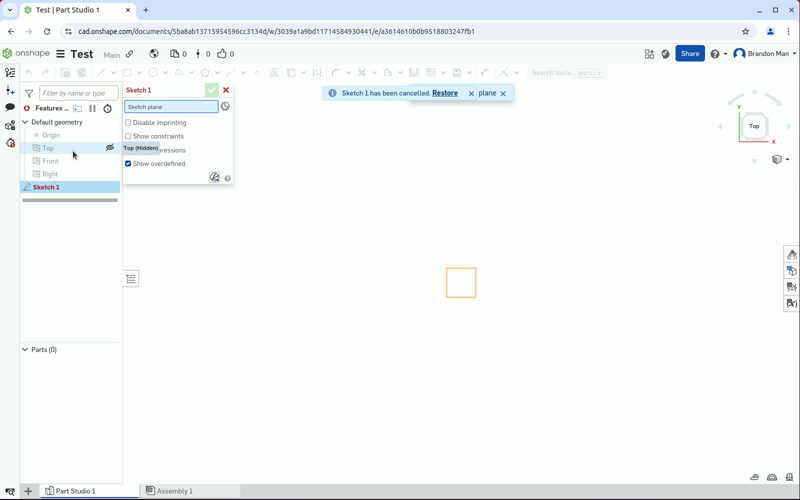
click(73, 150)
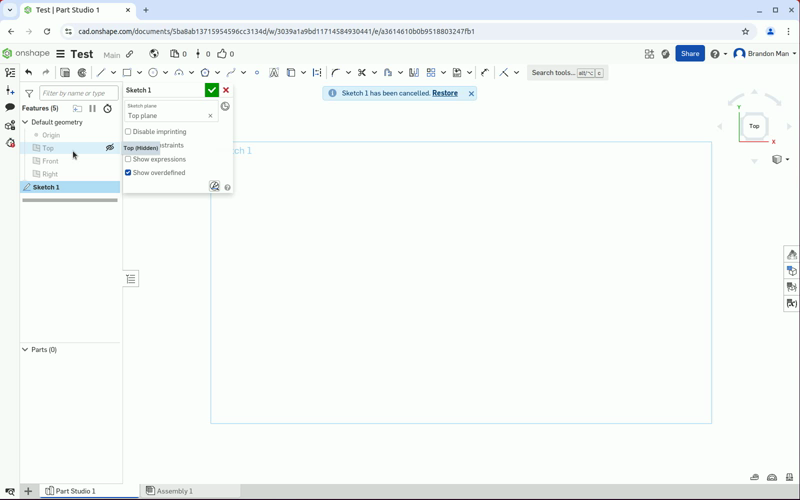
mouse_move(73, 352)
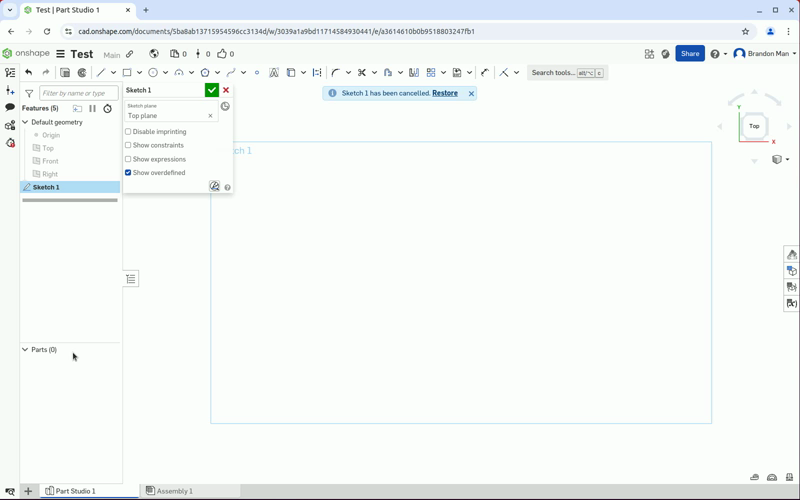
key(y)
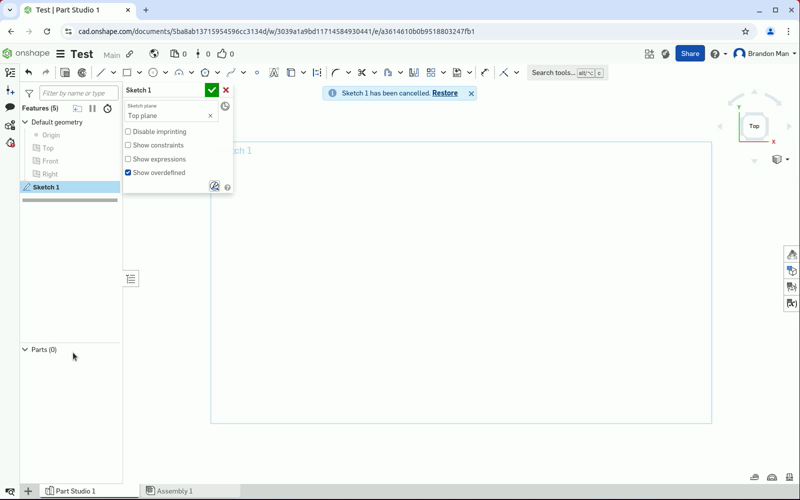
key(c)
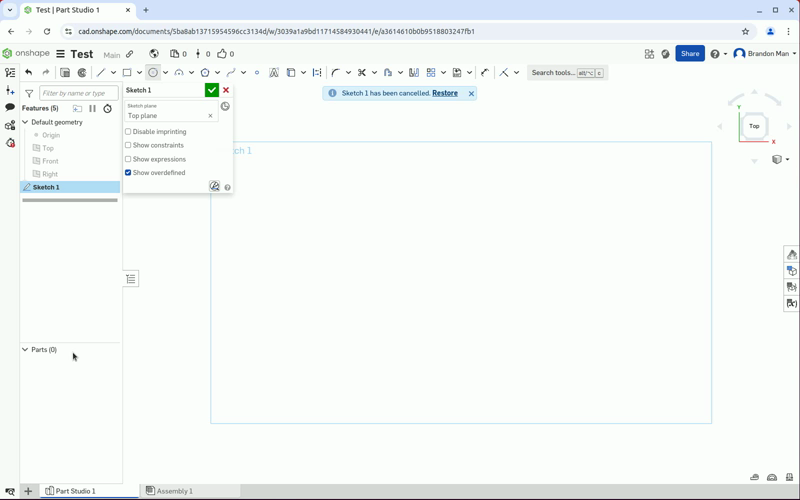
key_down(shift)
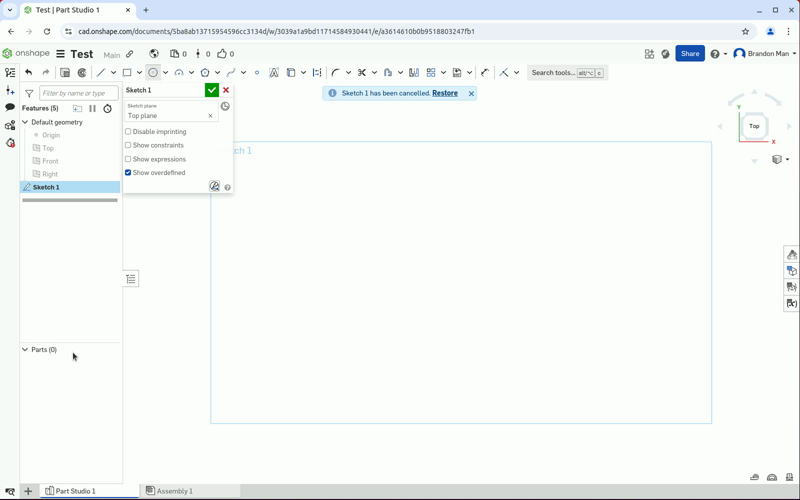
mouse_move(461, 282)
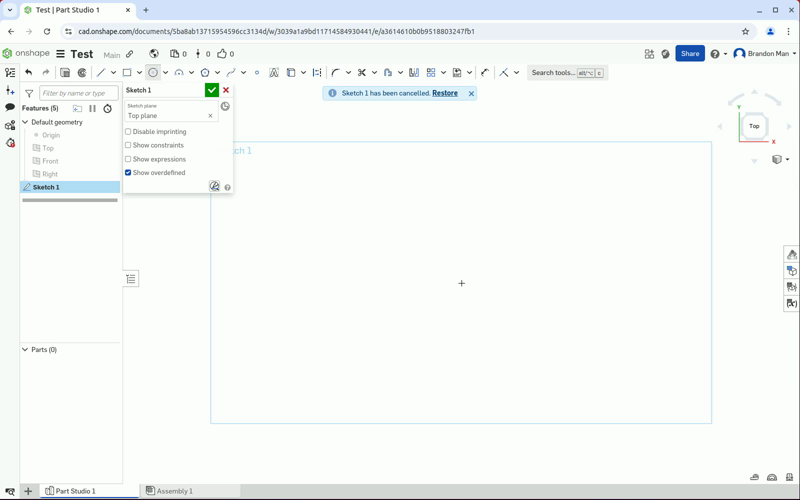
click(461, 282)
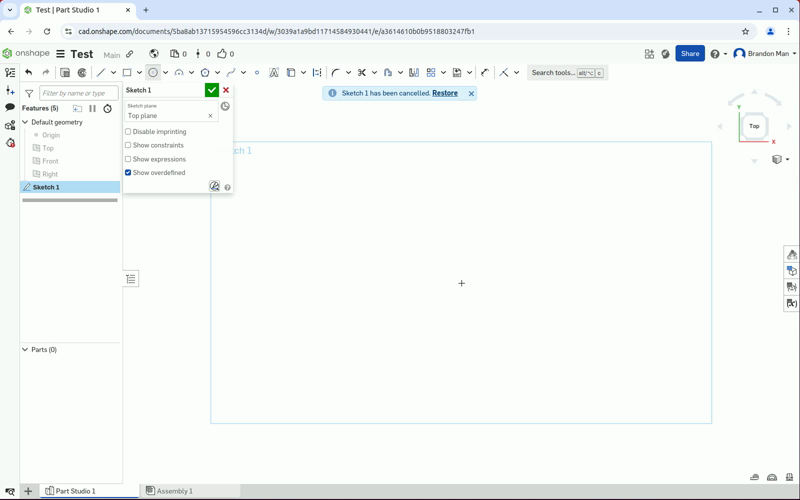
key_up(shift)
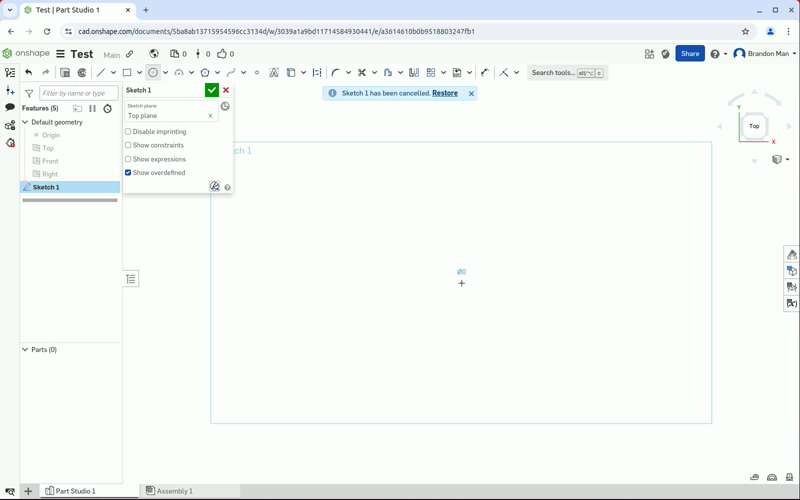
mouse_move(468, 282)
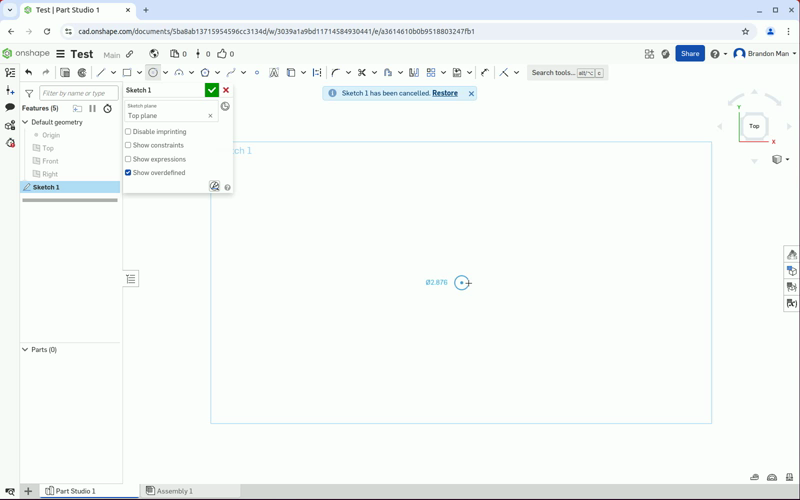
click(468, 282)
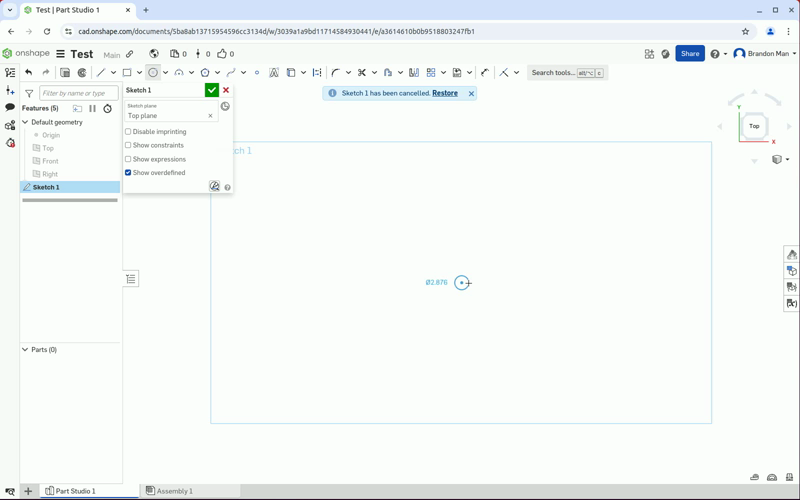
key(esc)
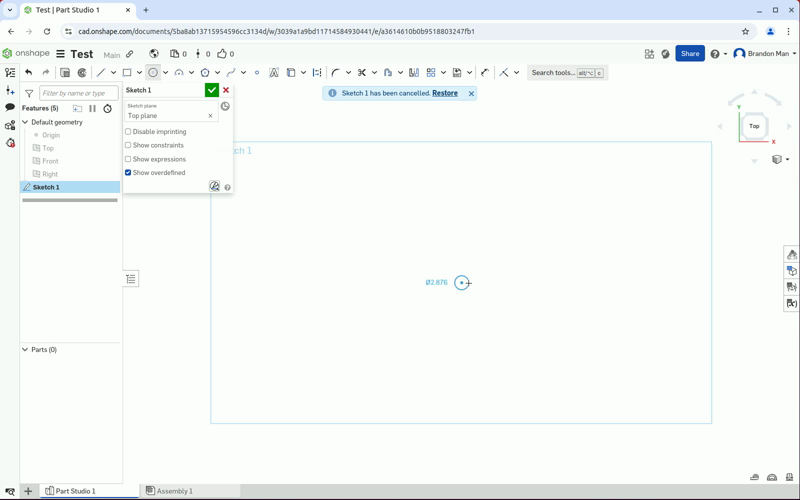
mouse_move(458, 284)
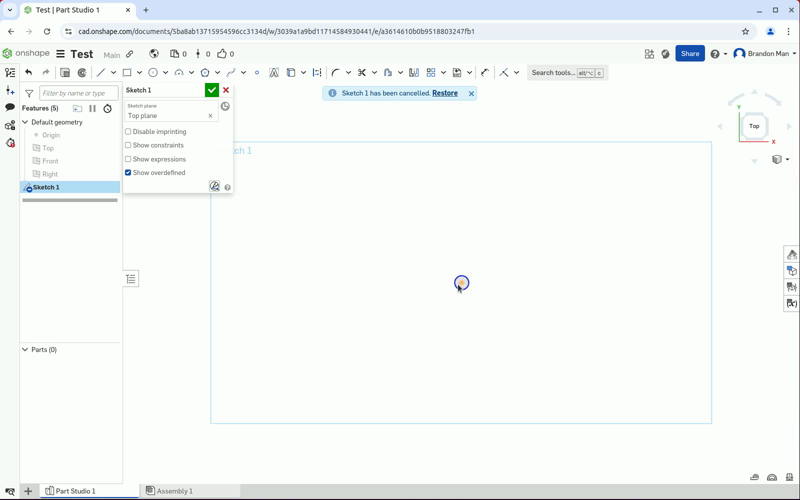
scroll(6)
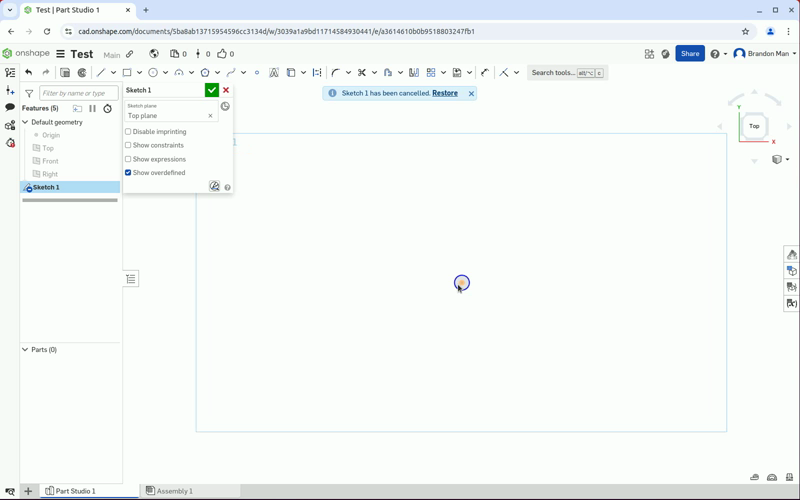
scroll(6)
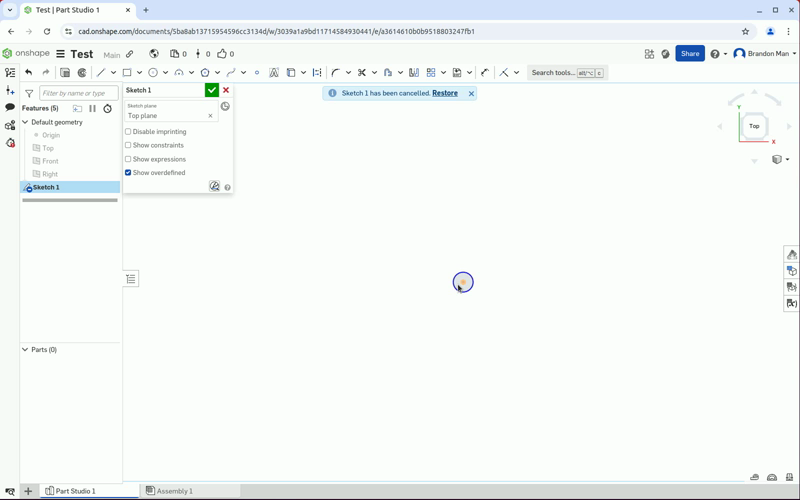
scroll(6)
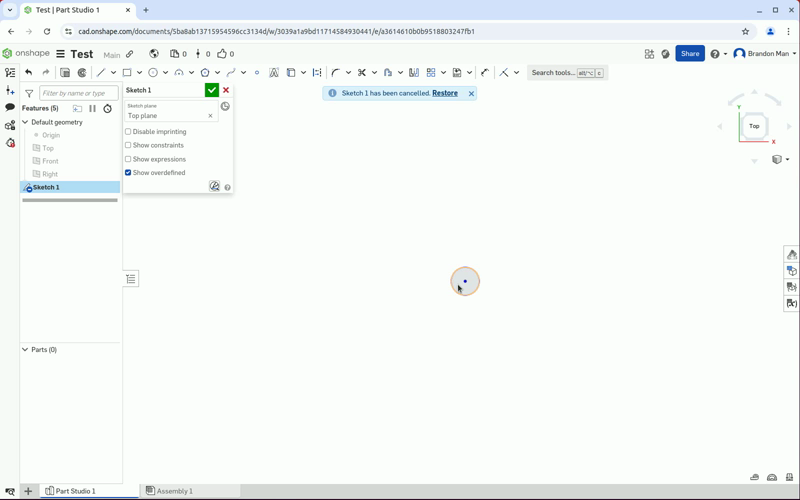
scroll(6)
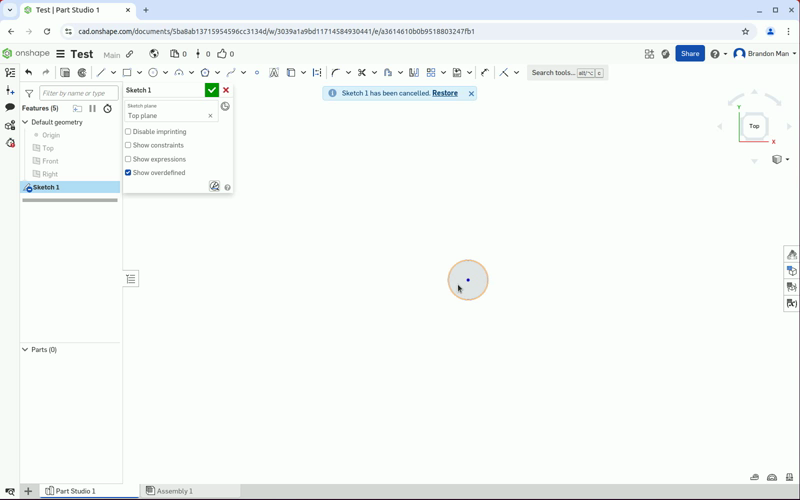
scroll(6)
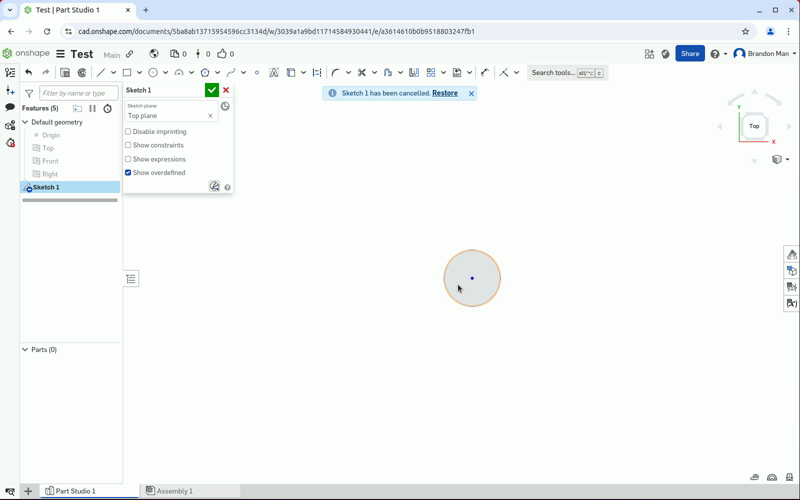
scroll(6)
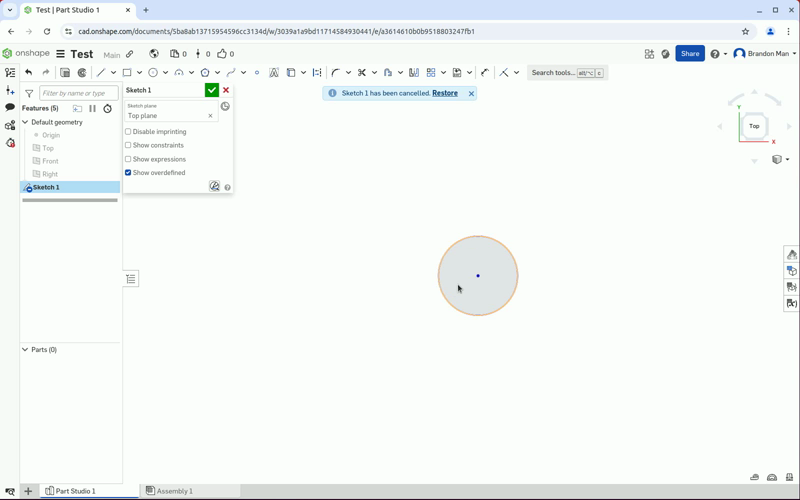
scroll(6)
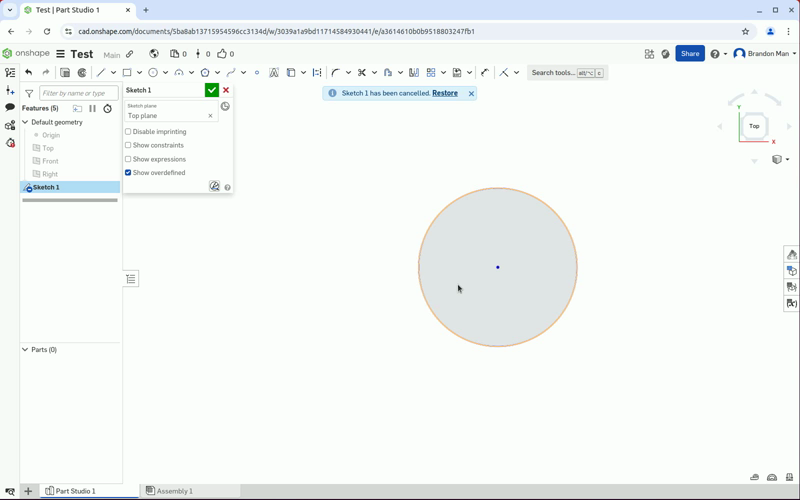
click(458, 284)
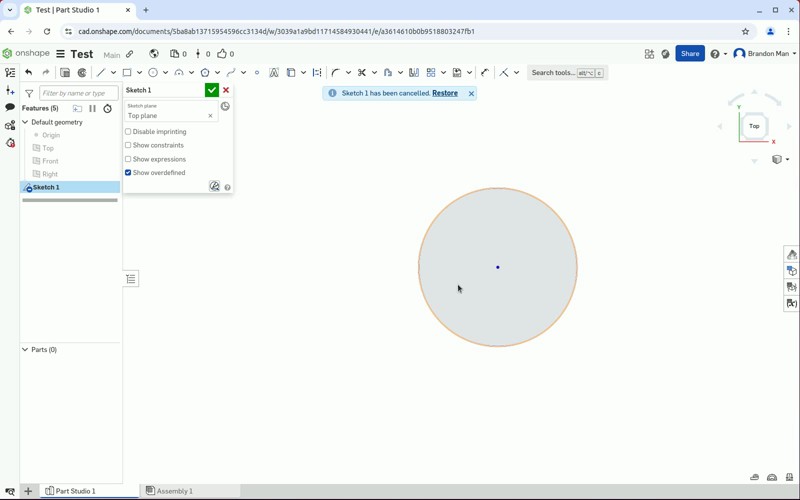
scroll(-6)
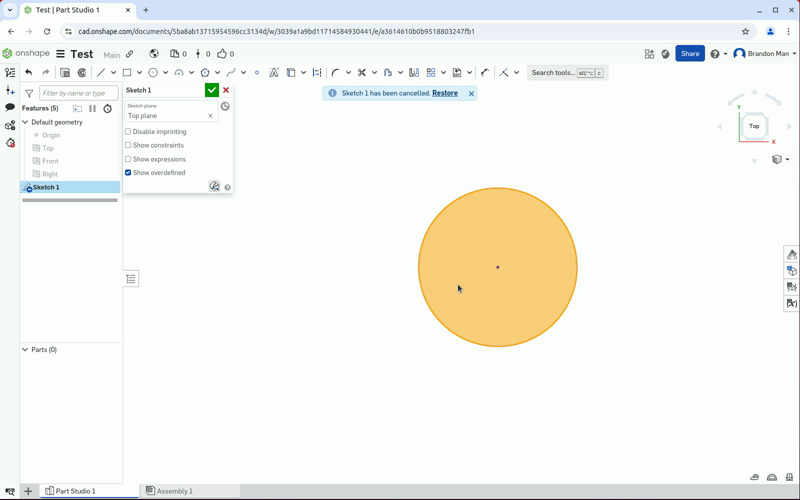
scroll(-6)
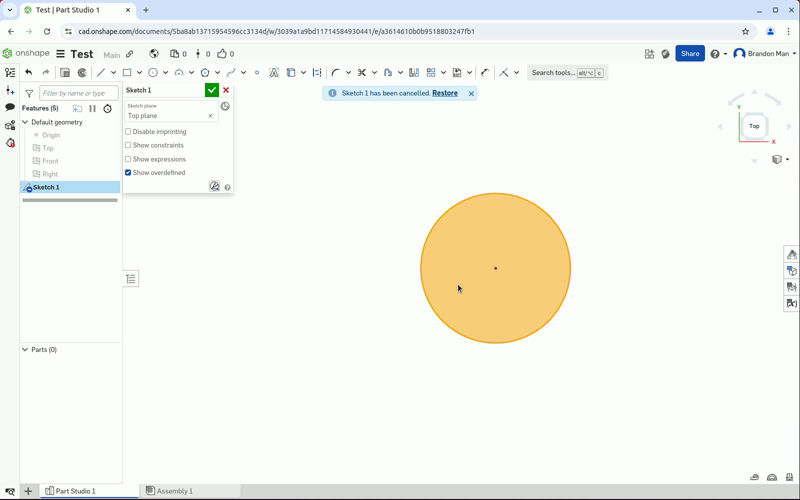
scroll(-6)
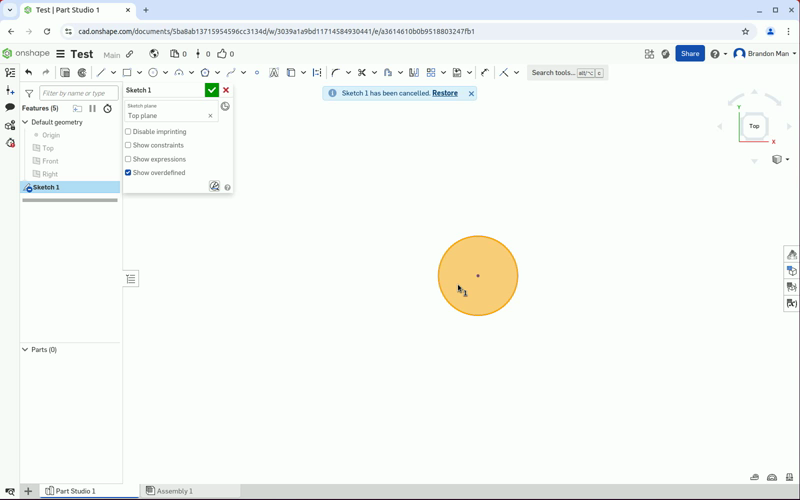
scroll(-6)
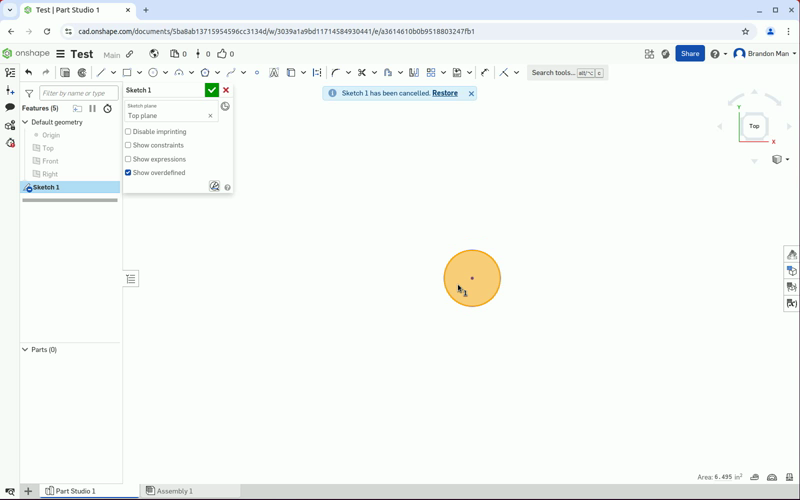
scroll(-6)
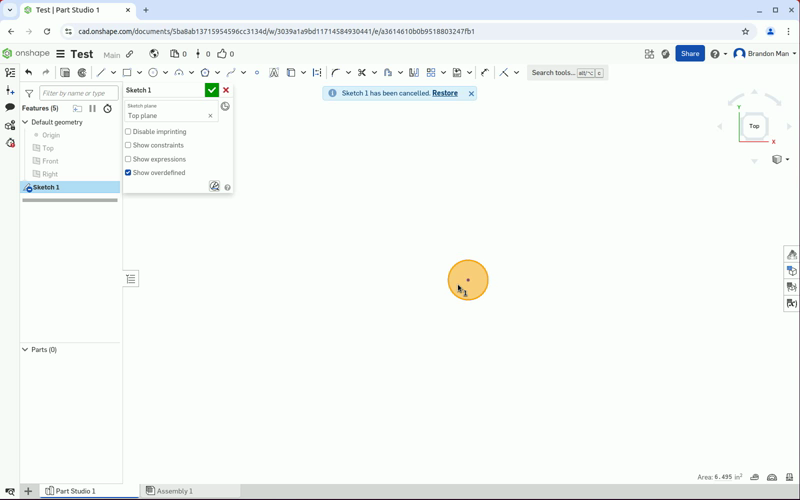
scroll(-6)
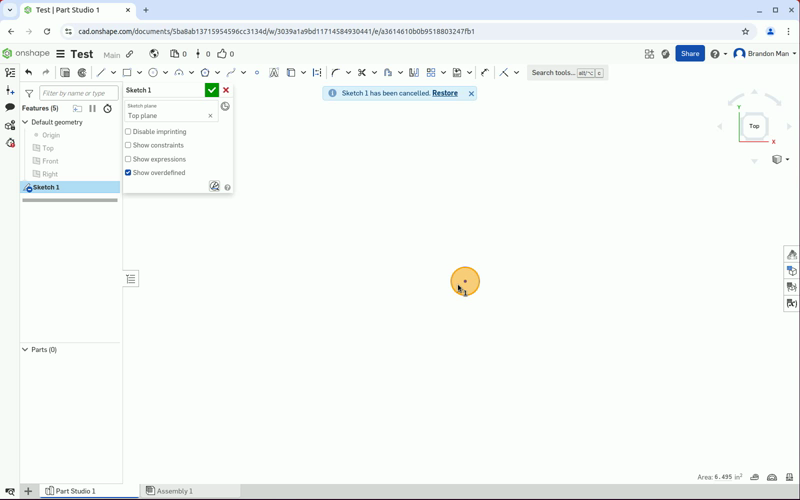
scroll(-6)
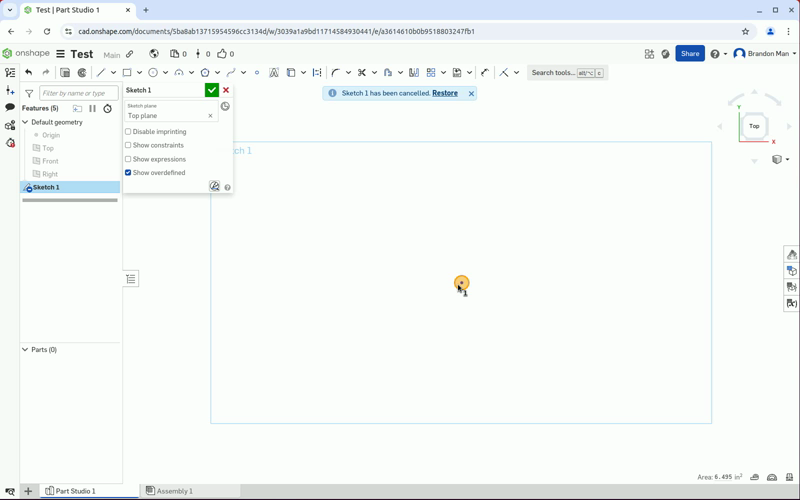
mouse_move(73, 352)
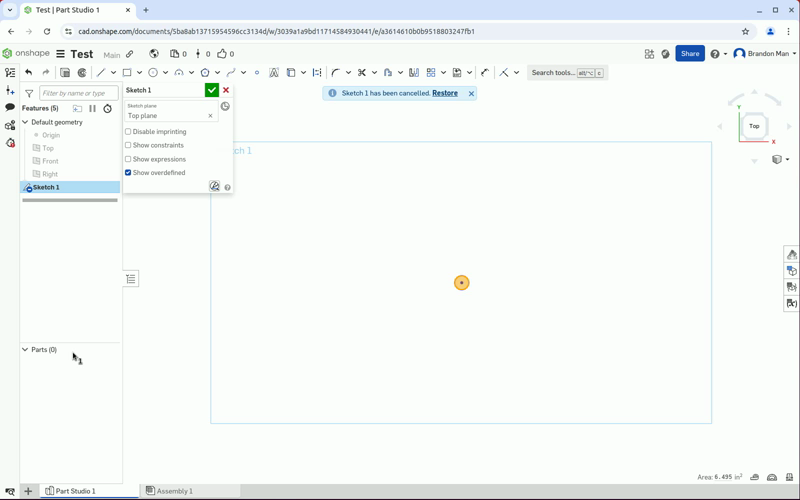
key(shift+y)
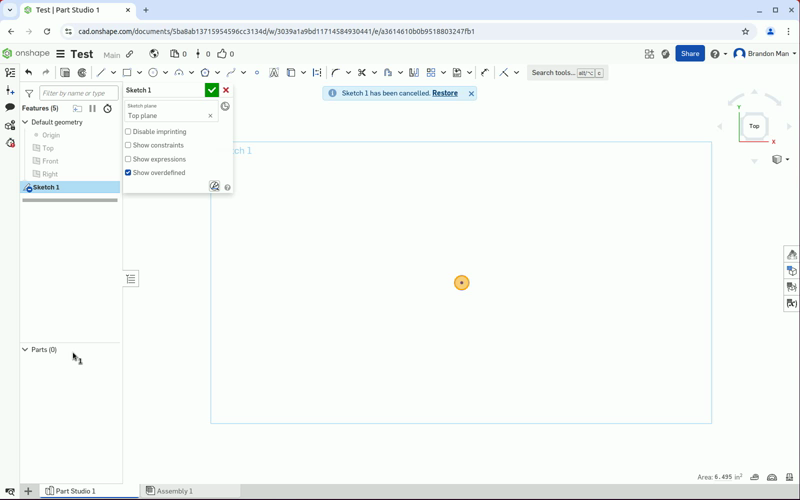
key(shift+e)
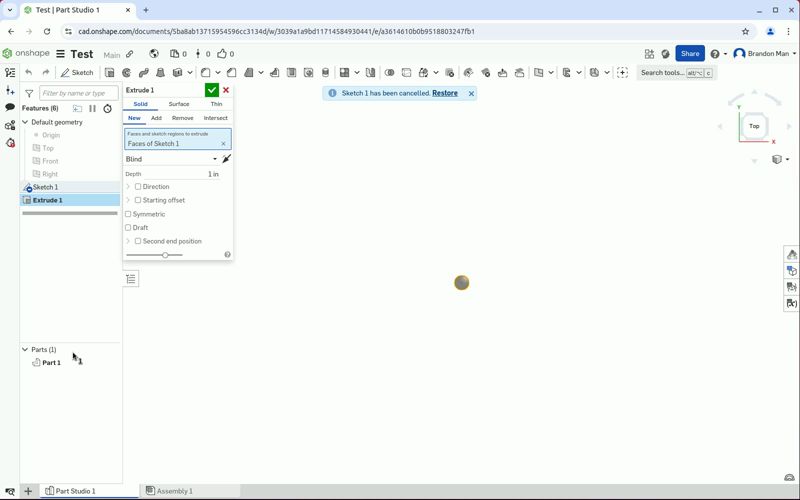
mouse_move(143, 106)
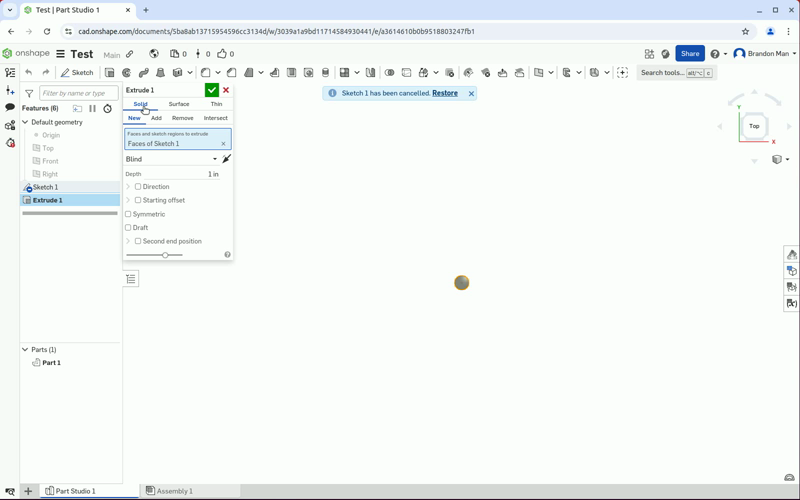
click(143, 106)
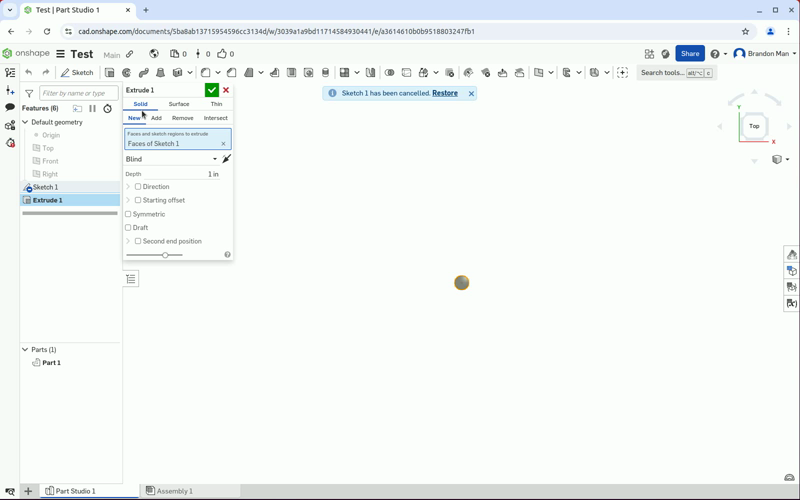
mouse_move(137, 120)
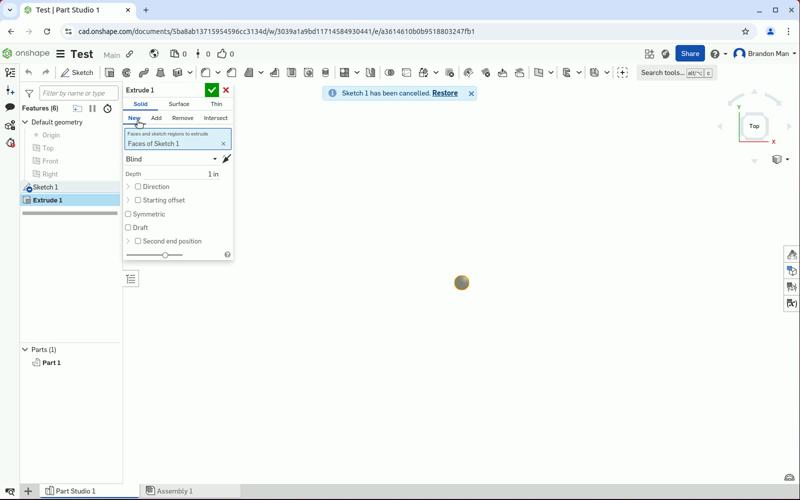
click(137, 120)
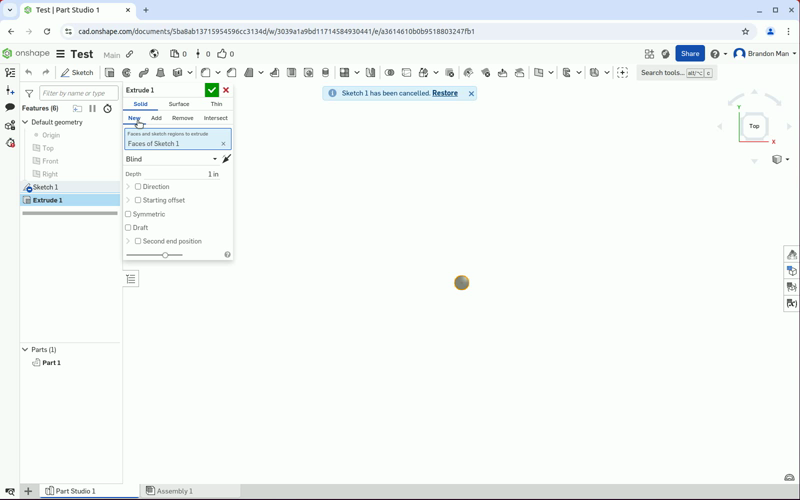
key(tab, 4)
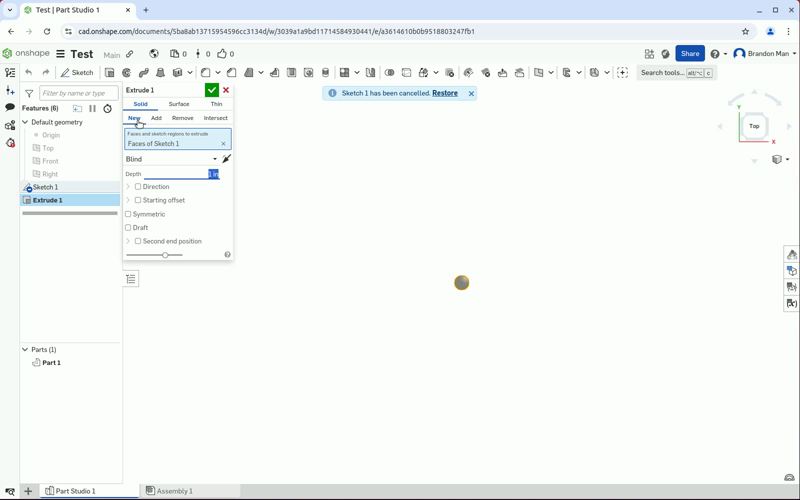
text(23.108)
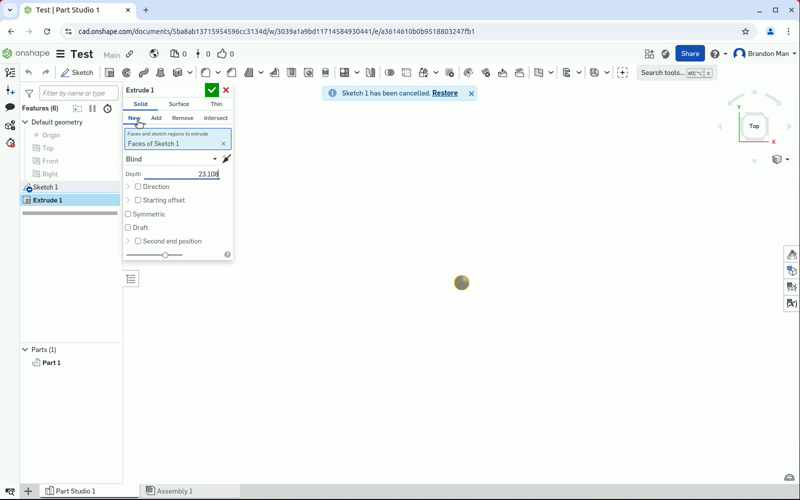
key(enter)
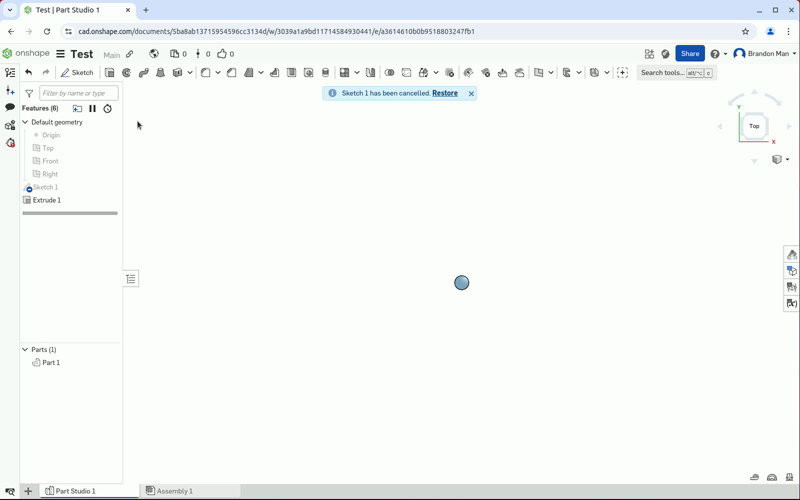
key(shift+h)
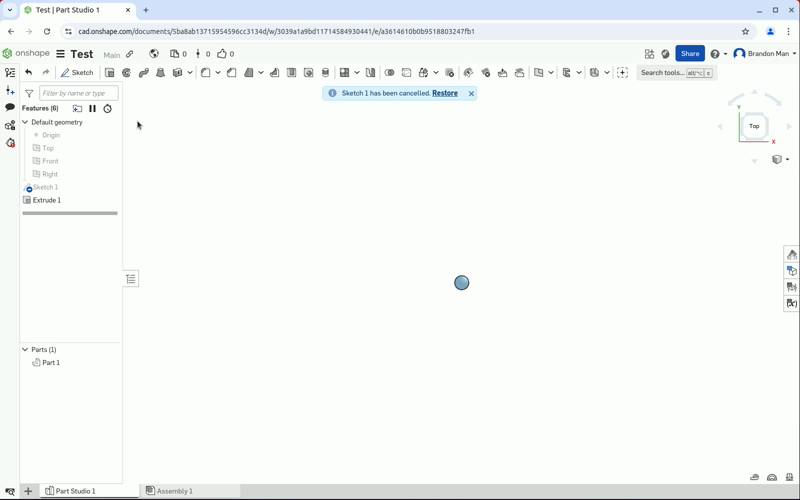
key(shift+h)
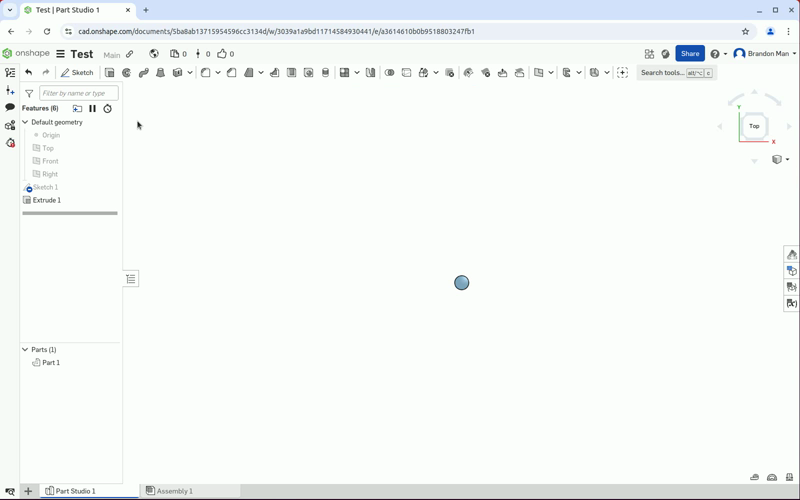
mouse_move(73, 189)
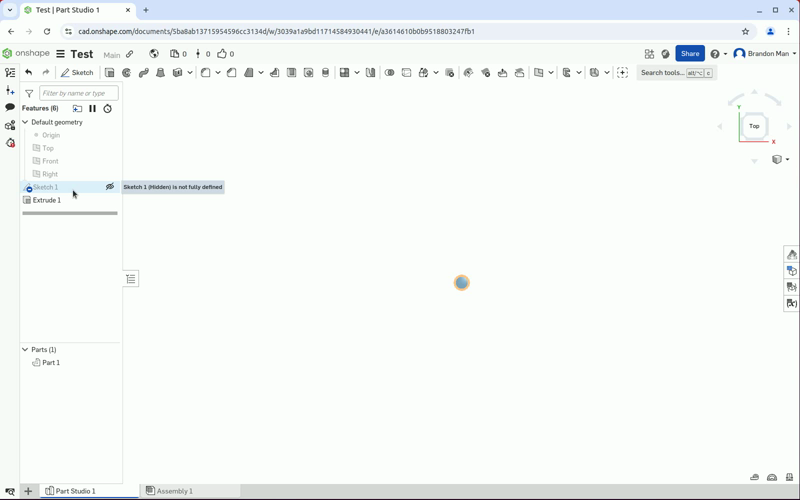
click(73, 189)
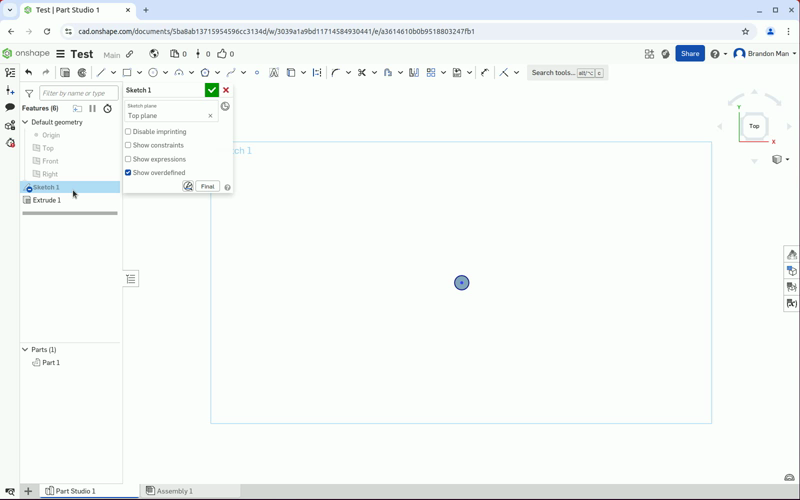
mouse_move(229, 92)
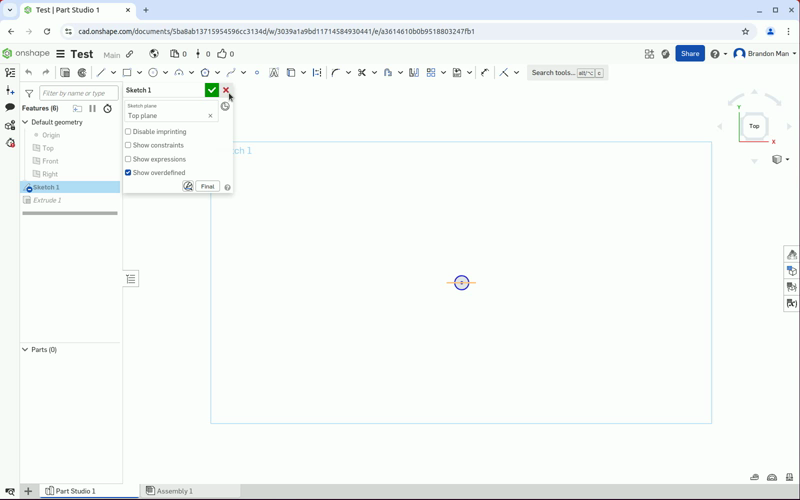
click(229, 92)
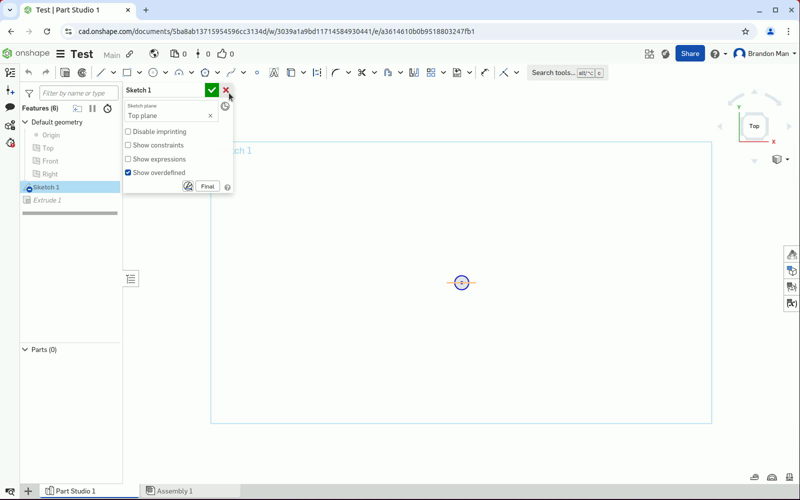
key(shift+s)
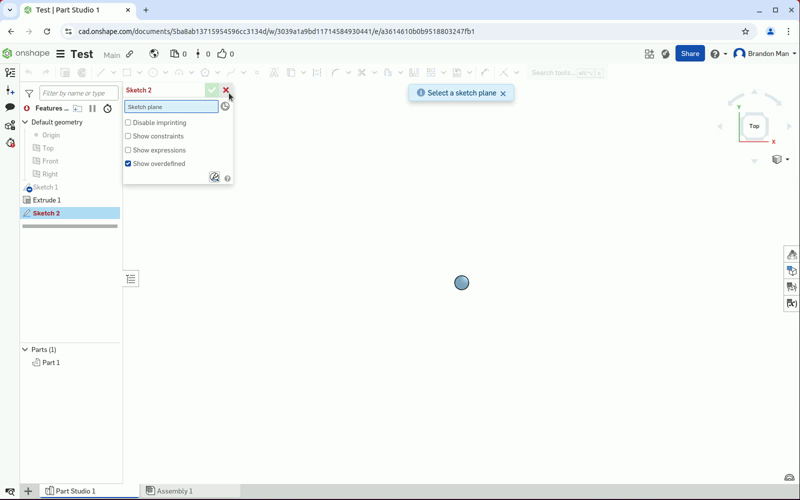
mouse_move(73, 150)
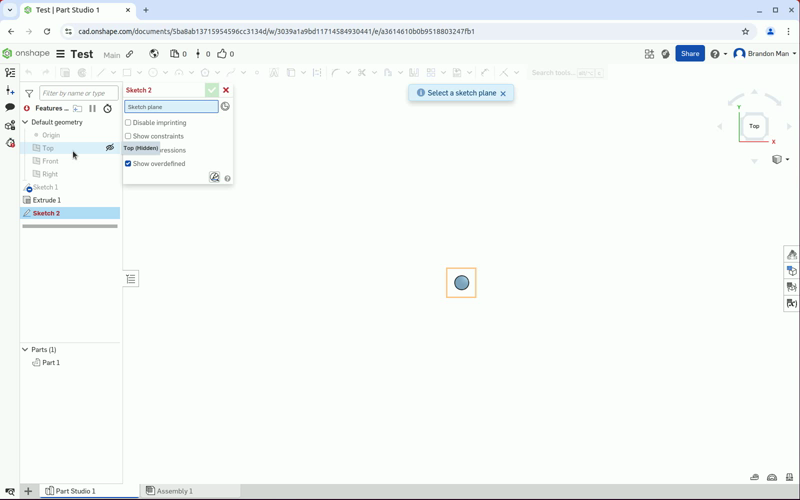
click(73, 150)
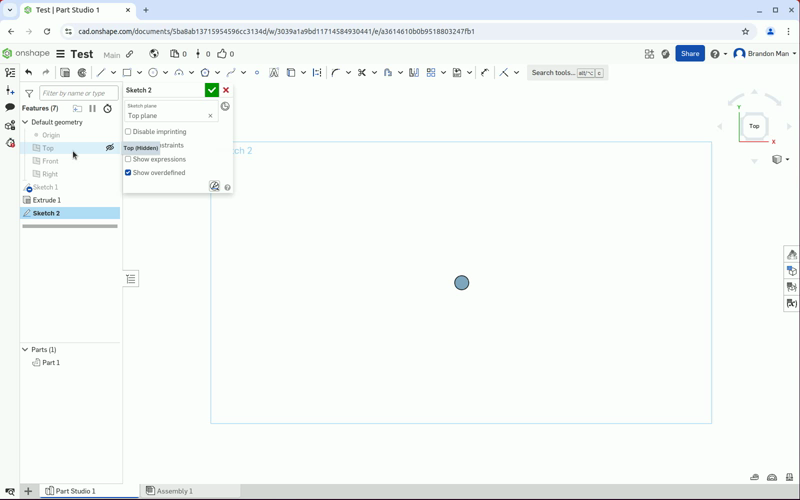
mouse_move(73, 352)
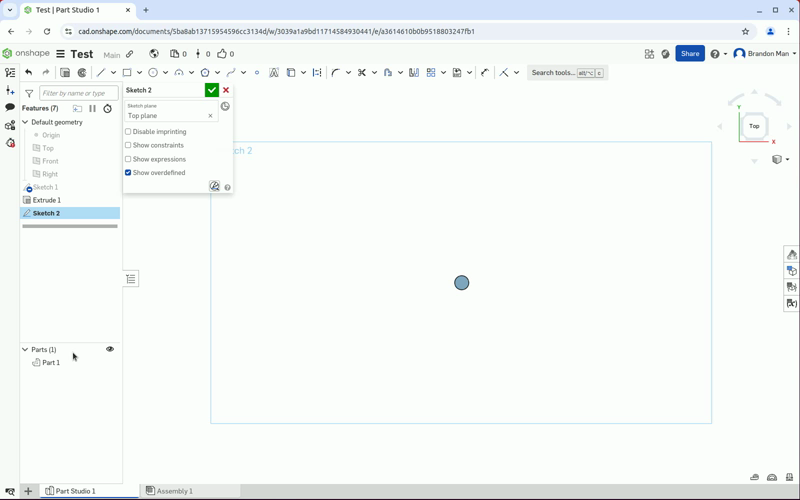
key(y)
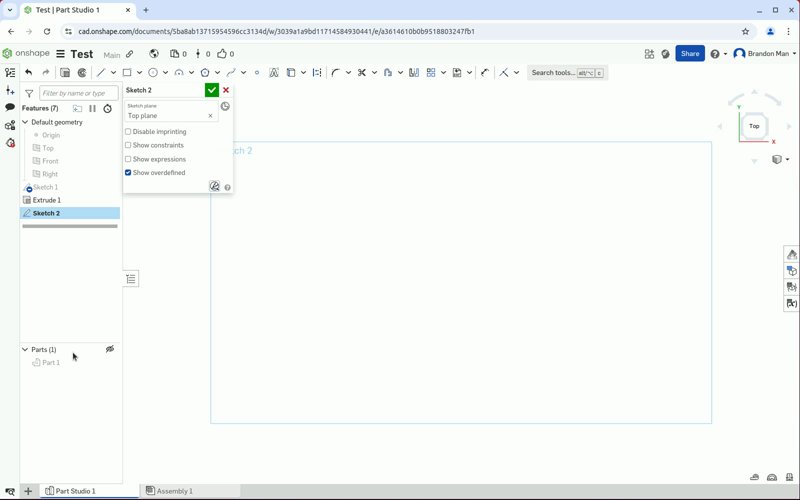
key(c)
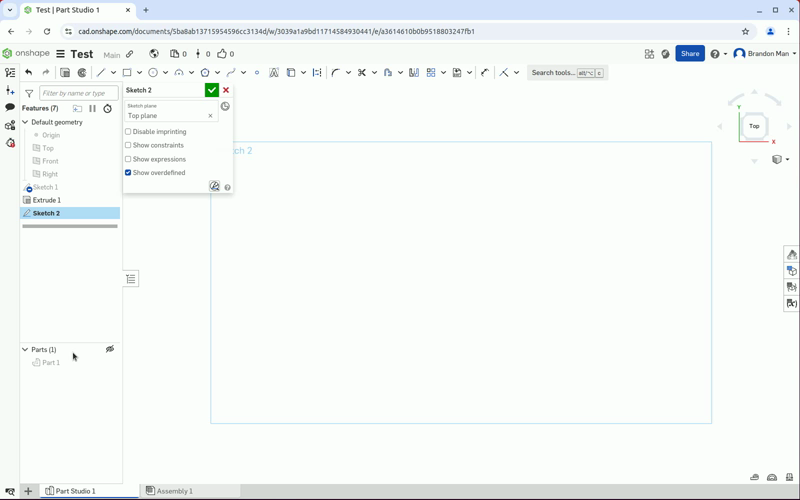
key_down(shift)
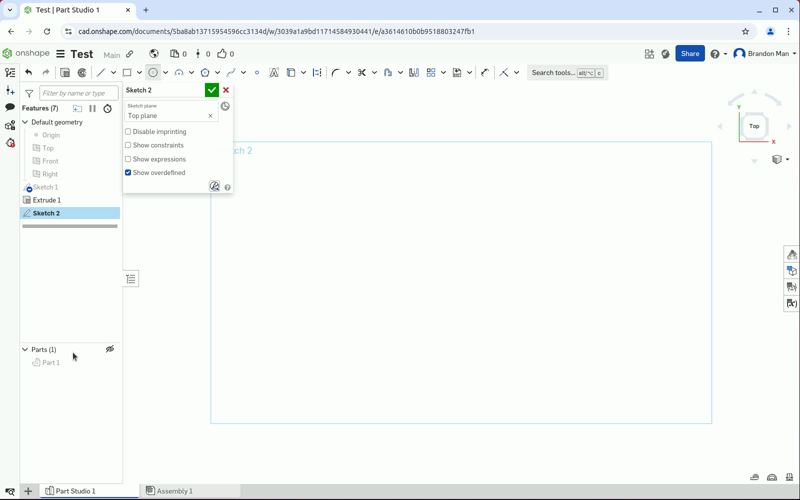
mouse_move(461, 282)
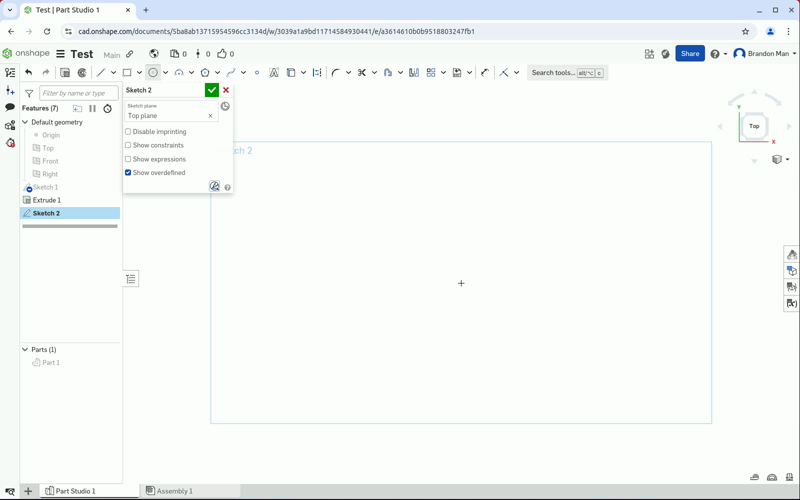
click(461, 282)
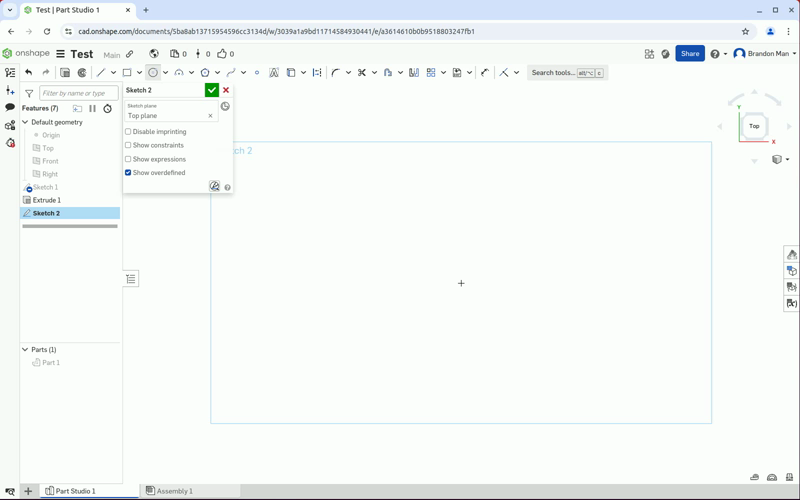
key_up(shift)
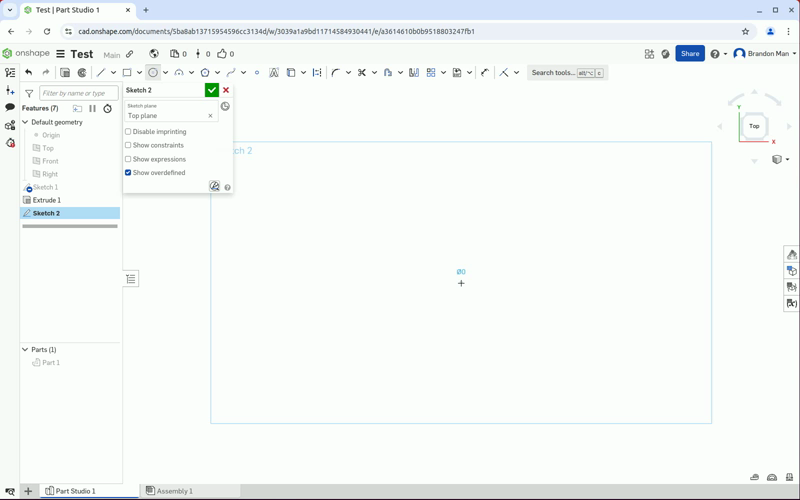
mouse_move(473, 282)
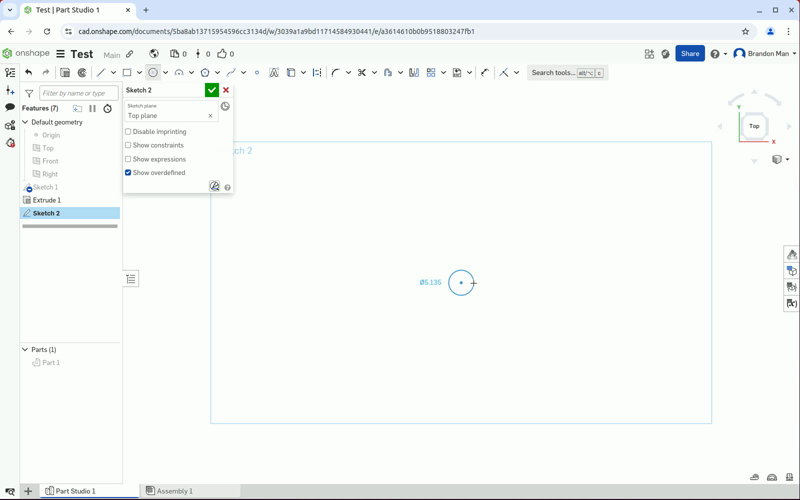
click(473, 282)
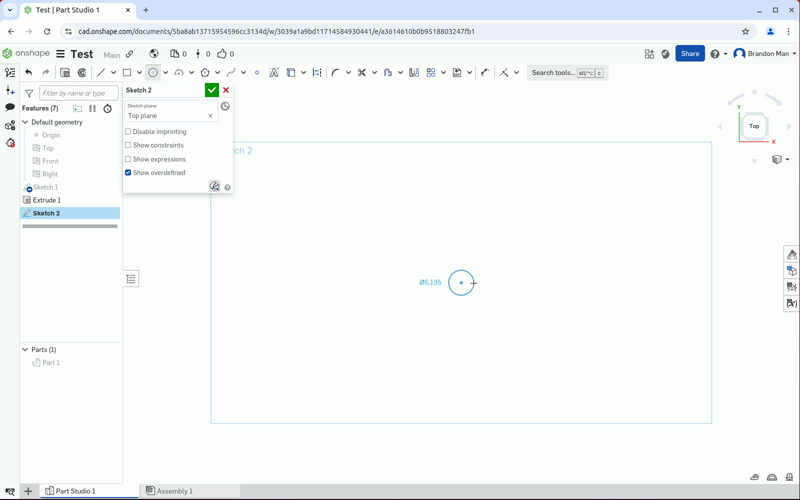
key(esc)
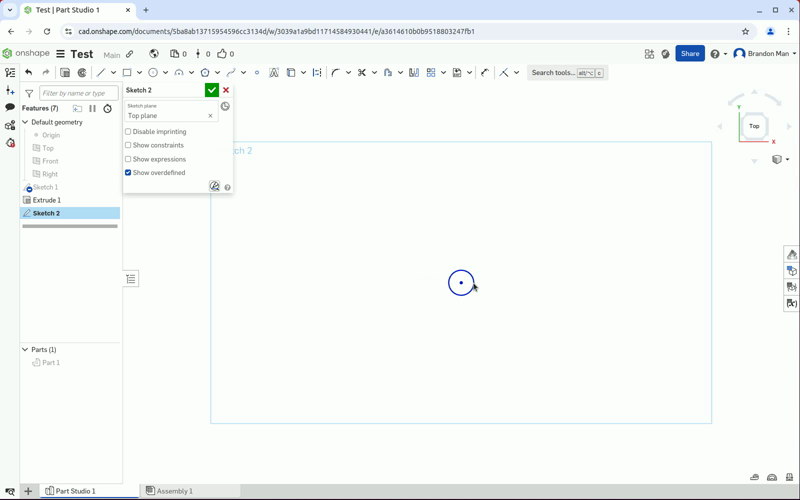
key(c)
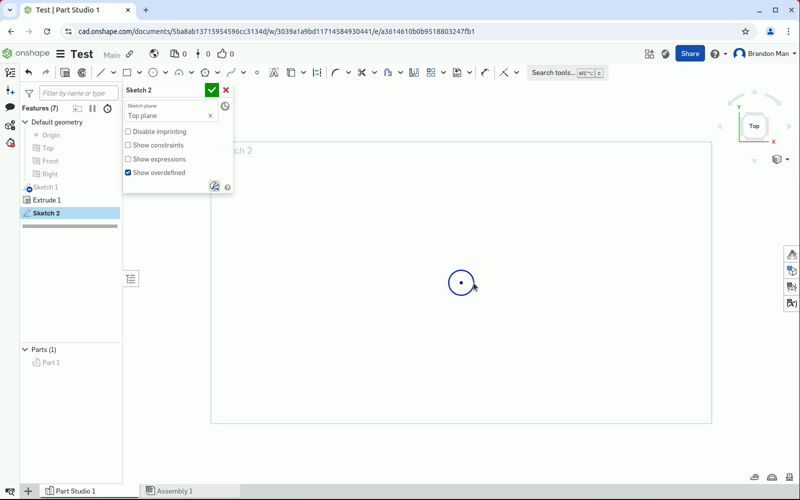
key_down(shift)
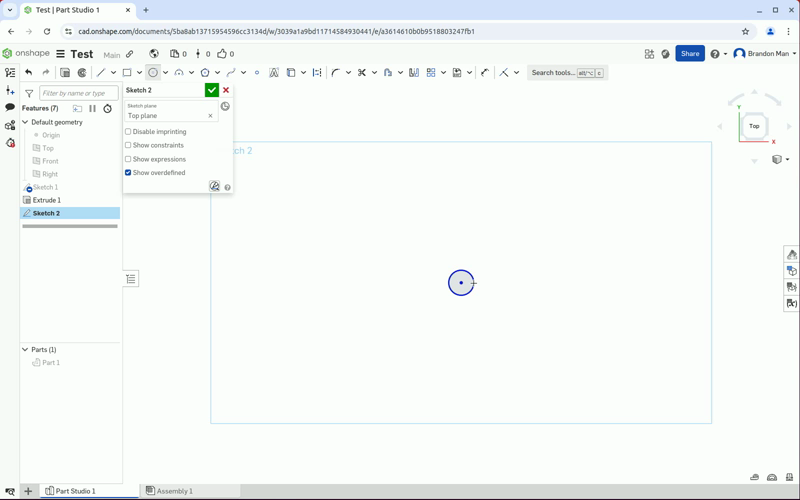
mouse_move(461, 282)
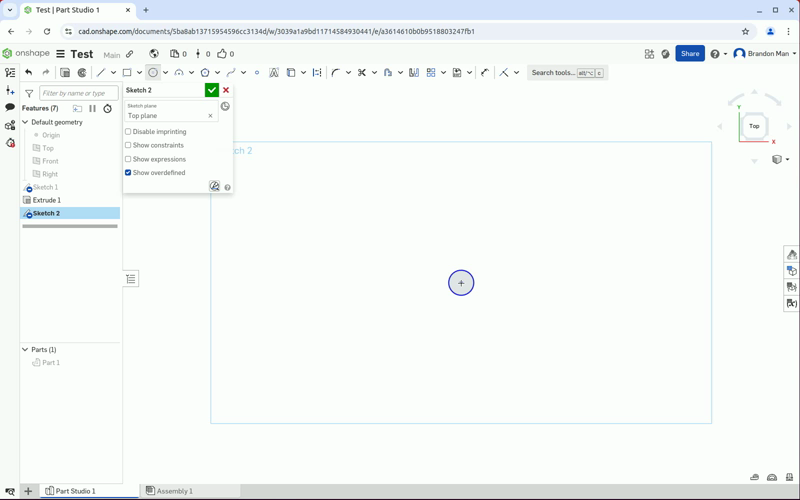
click(461, 282)
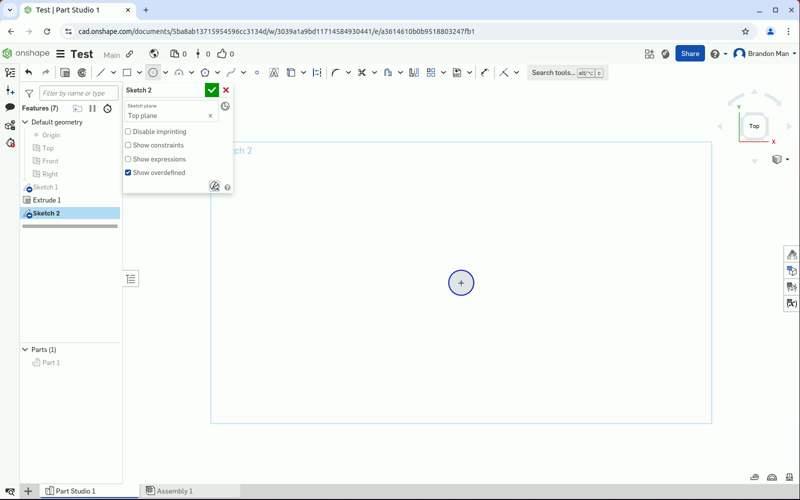
key_up(shift)
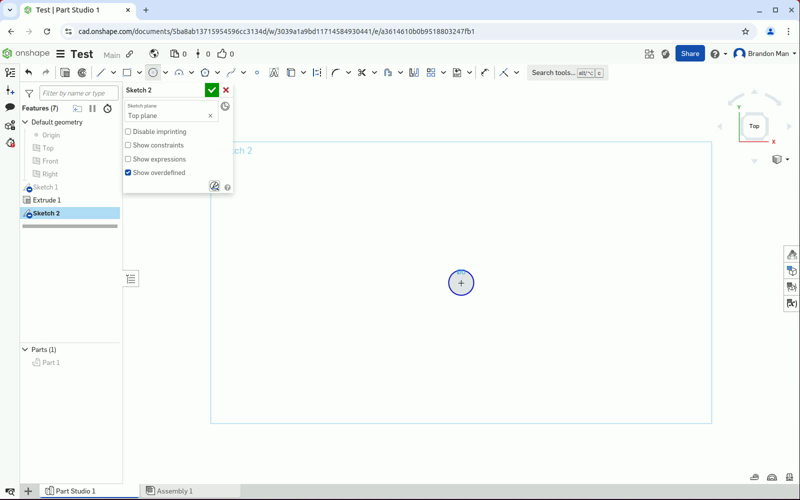
mouse_move(467, 282)
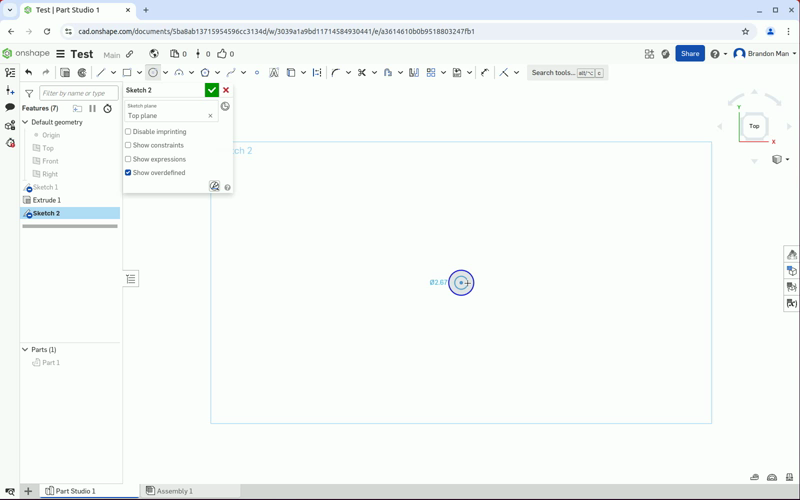
click(467, 282)
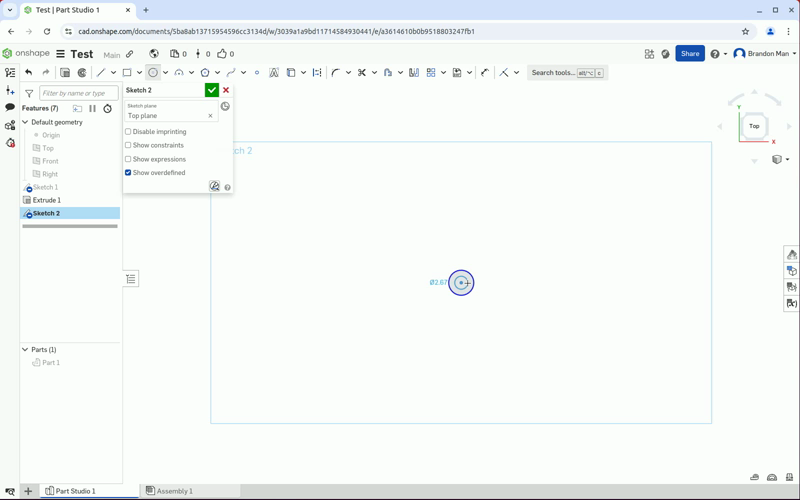
key(esc)
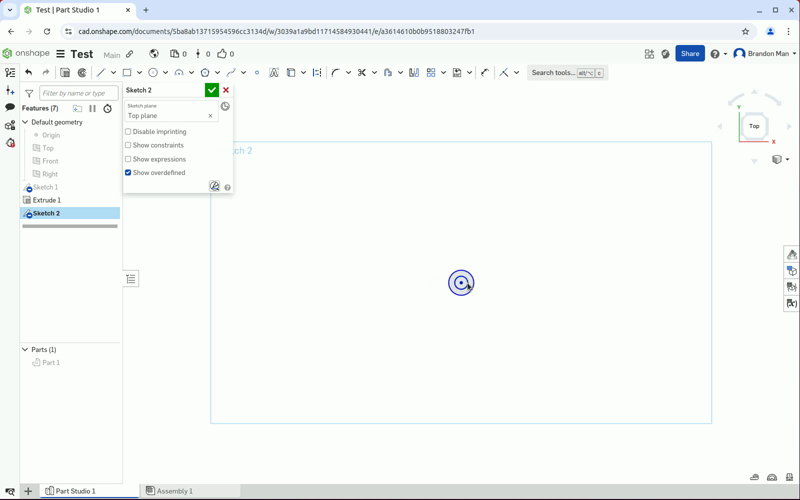
mouse_move(461, 292)
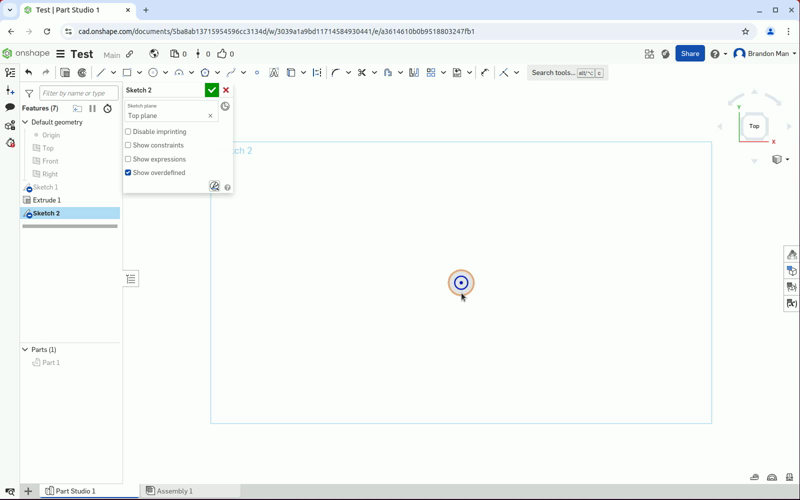
scroll(6)
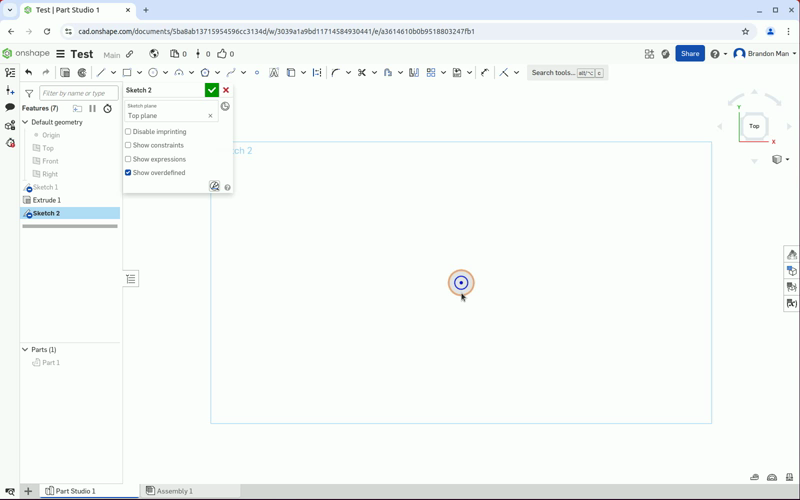
scroll(6)
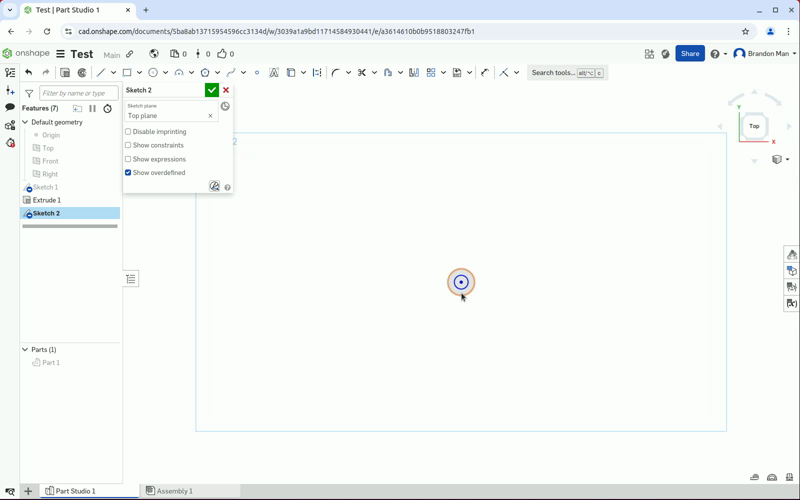
scroll(6)
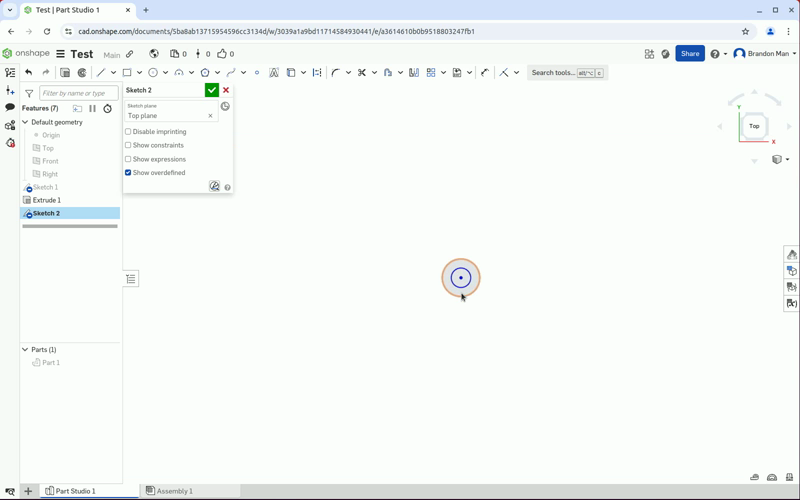
scroll(6)
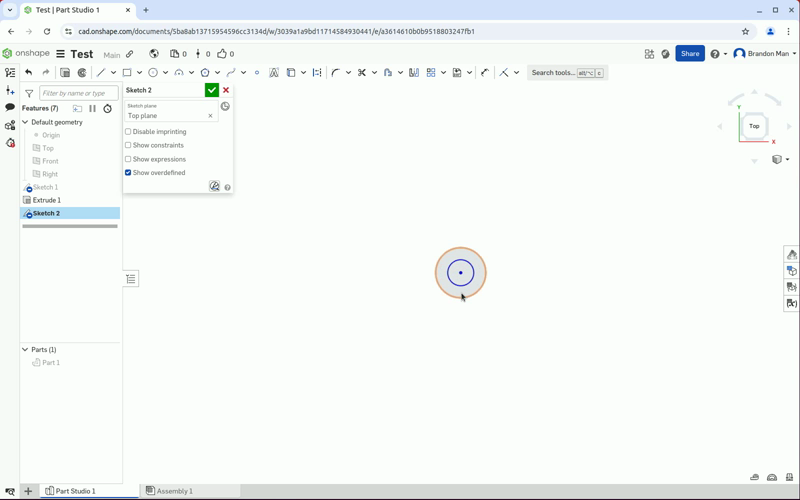
scroll(6)
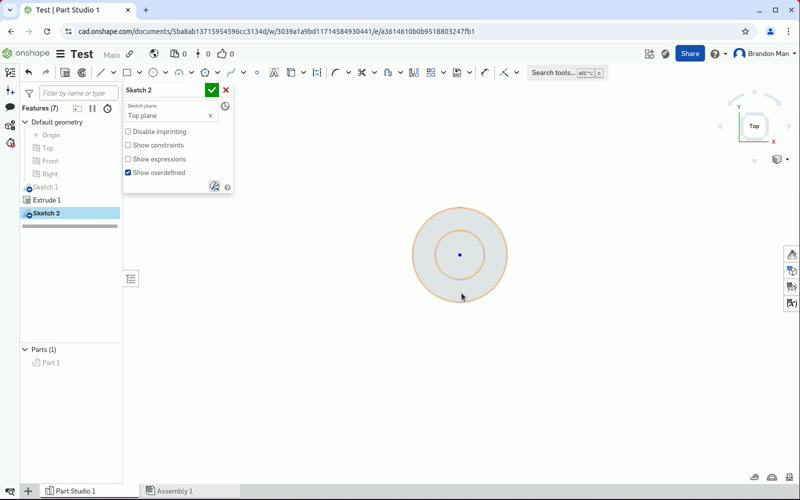
scroll(6)
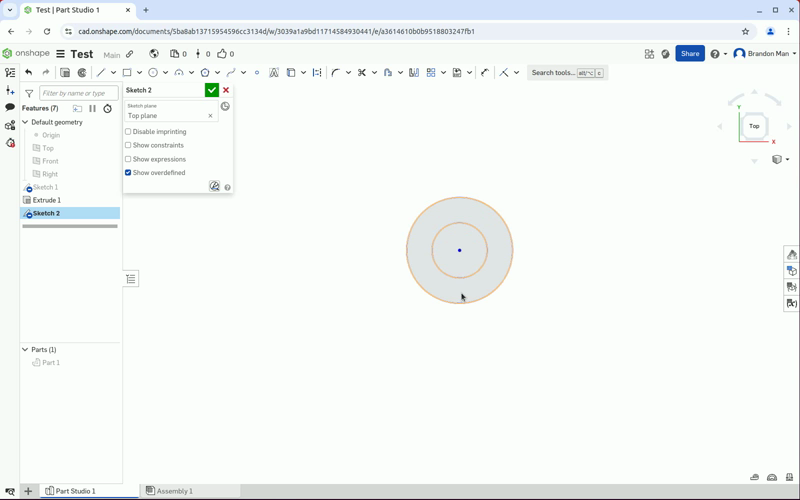
scroll(6)
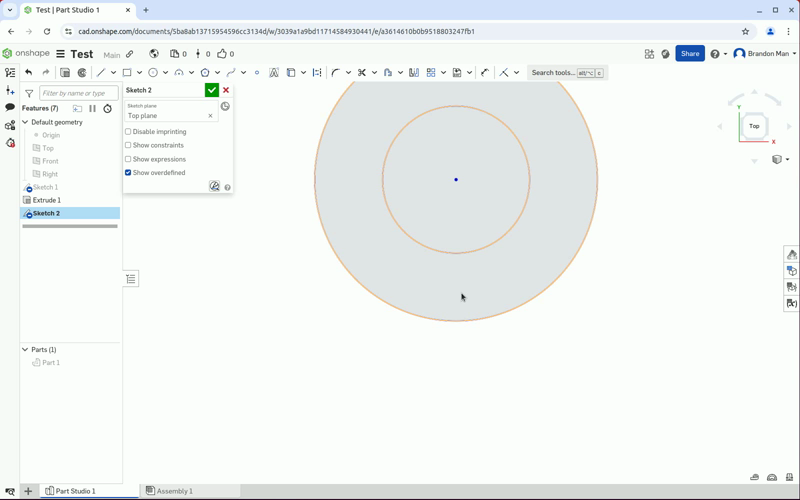
click(461, 292)
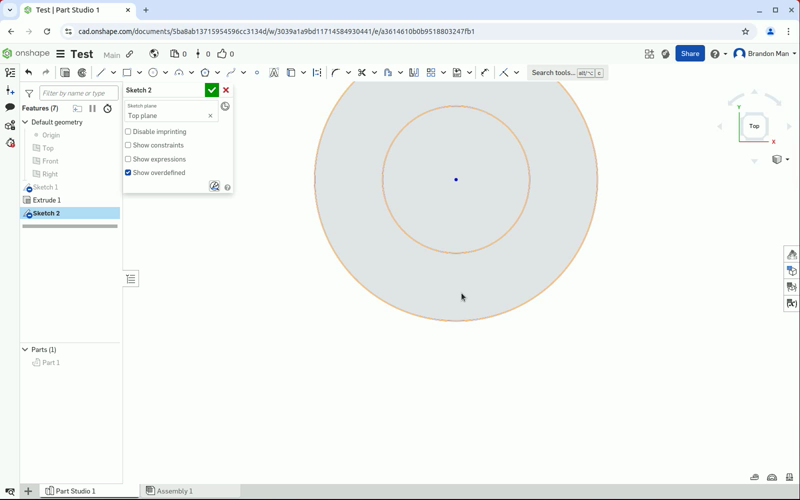
scroll(-6)
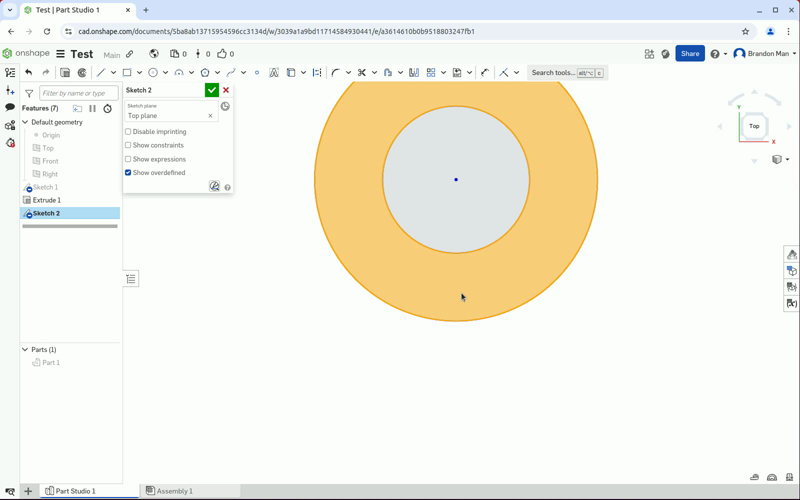
scroll(-6)
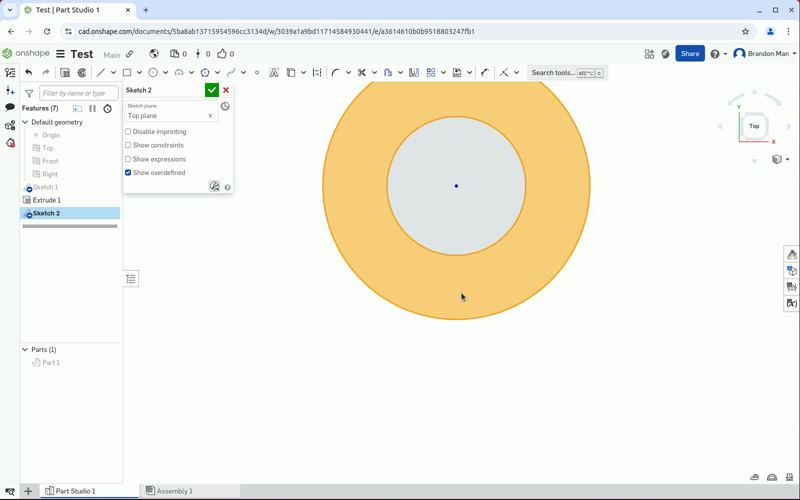
scroll(-6)
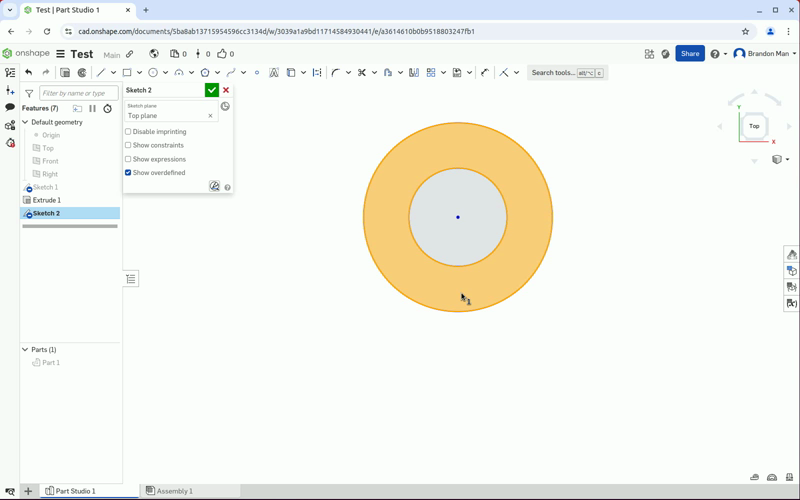
scroll(-6)
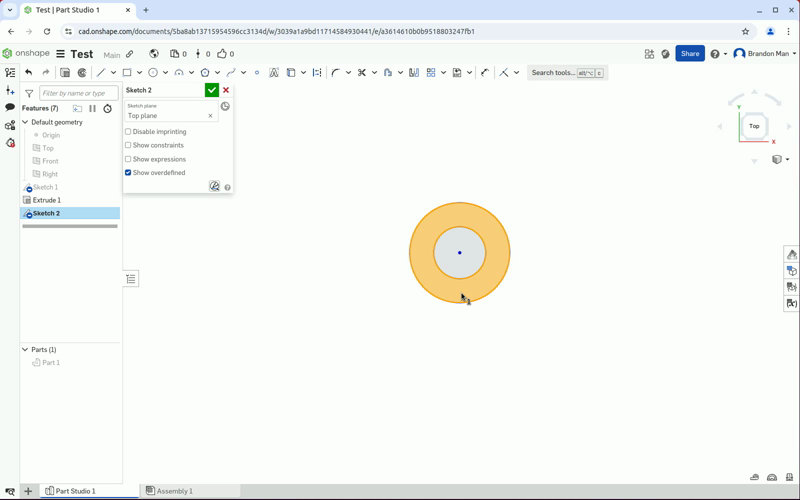
scroll(-6)
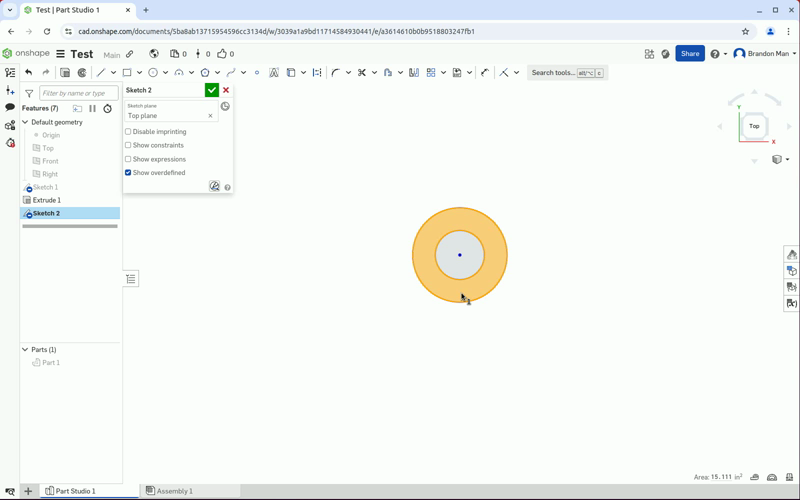
scroll(-6)
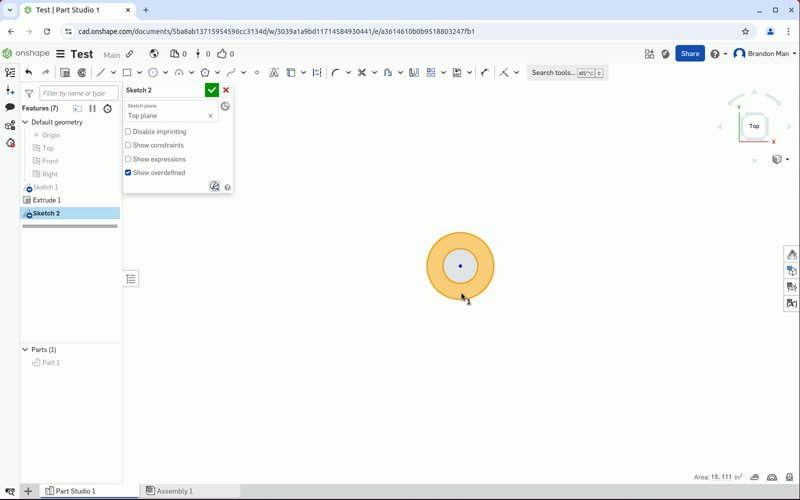
scroll(-6)
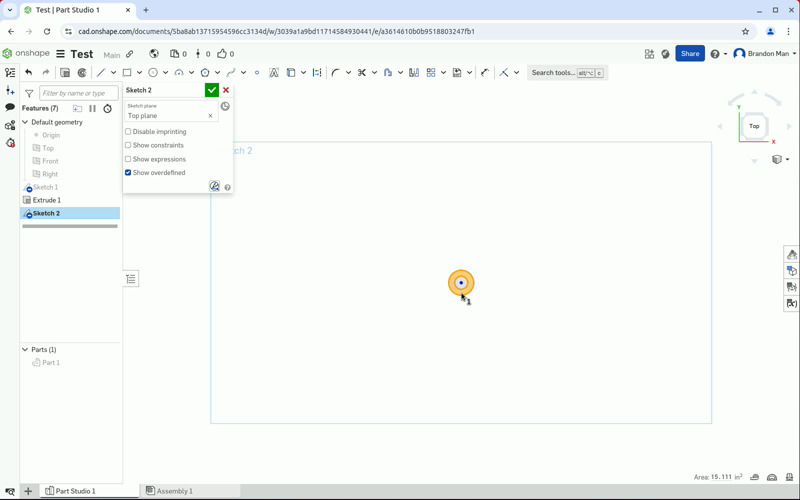
mouse_move(73, 352)
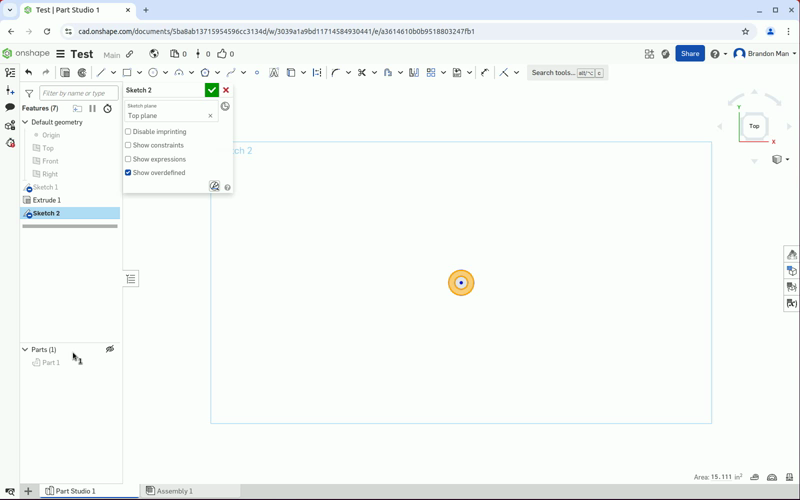
key(shift+y)
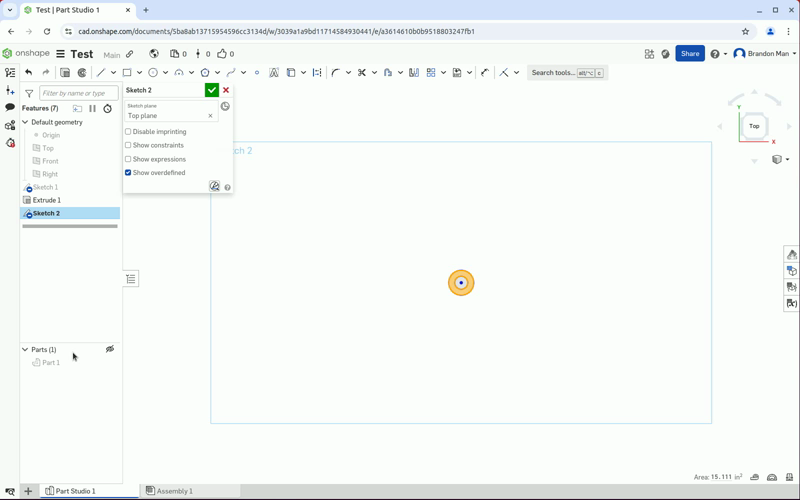
key(shift+e)
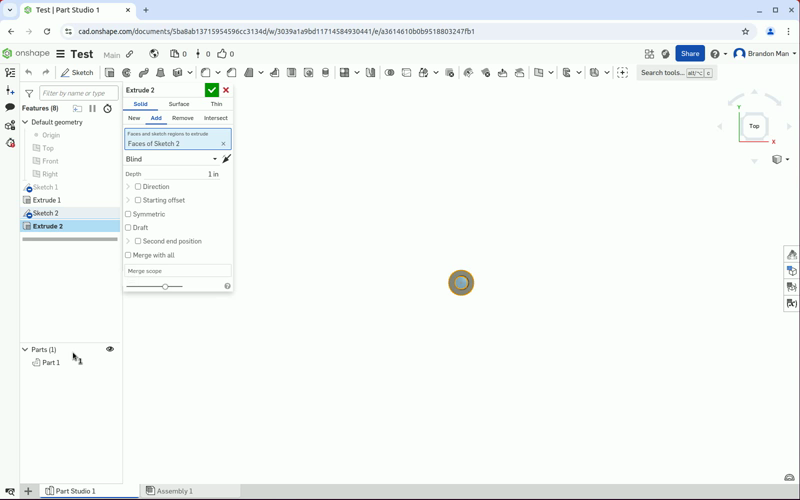
mouse_move(143, 106)
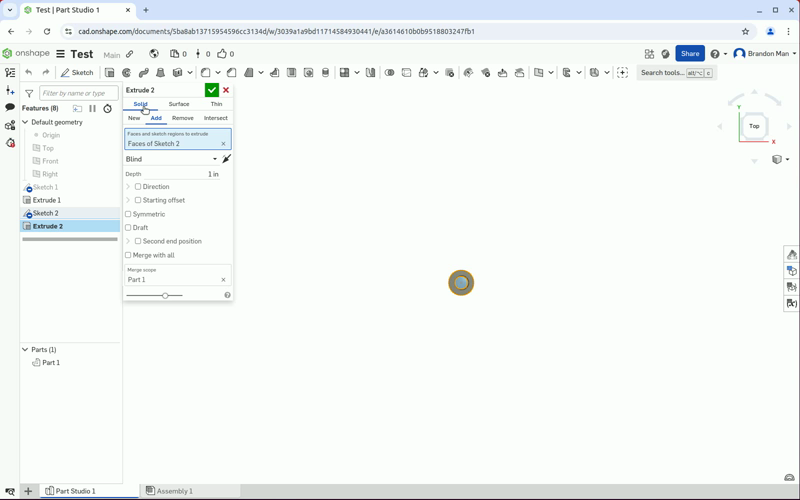
click(143, 106)
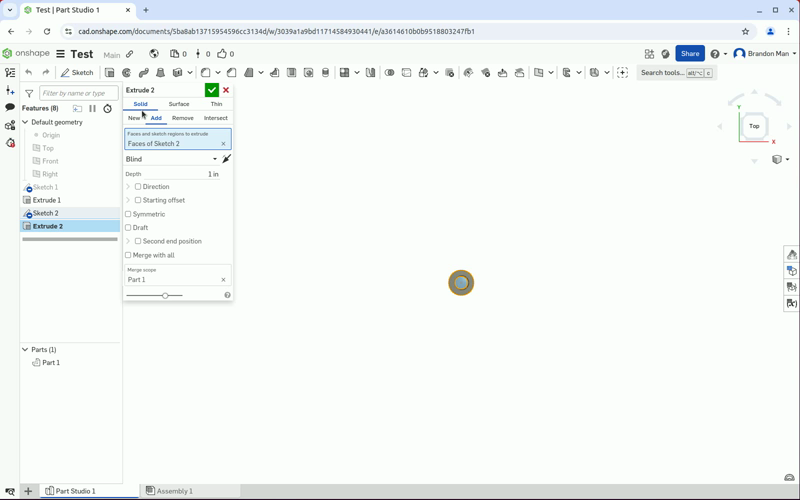
mouse_move(137, 120)
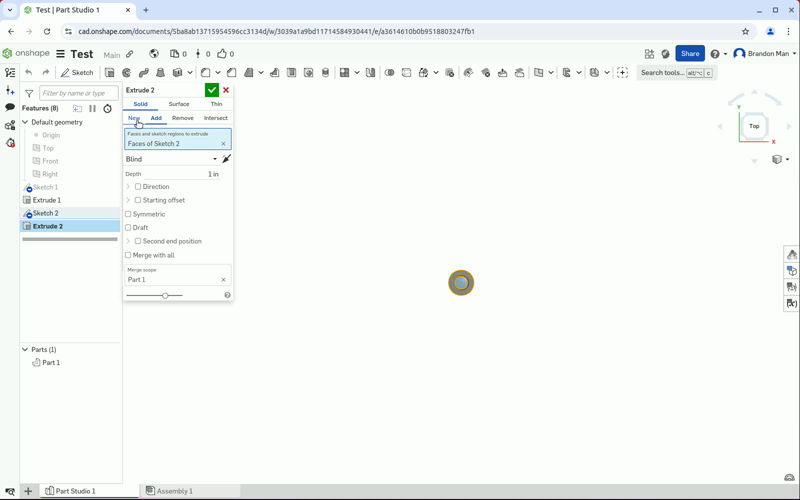
click(137, 120)
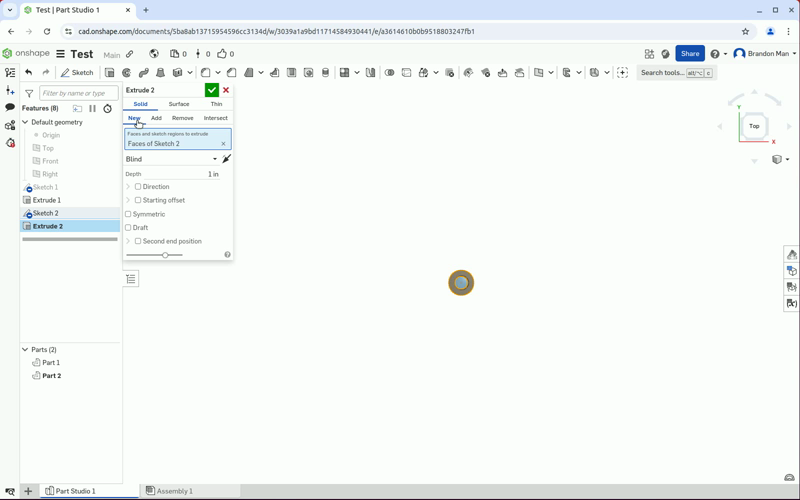
key(tab, 4)
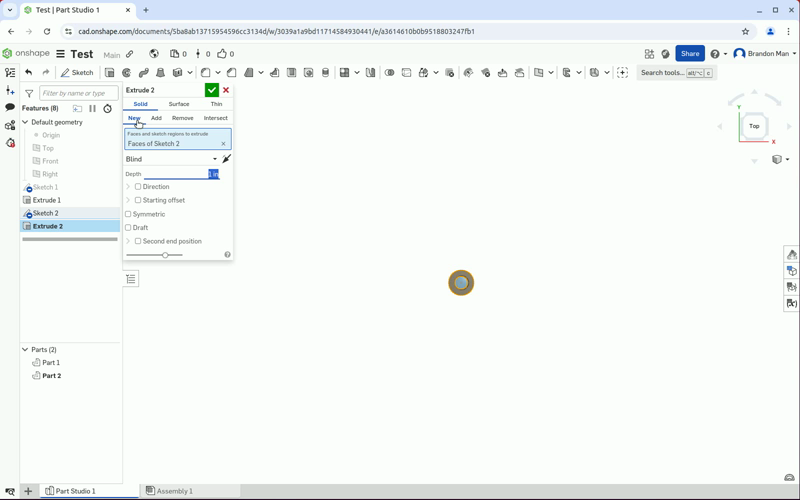
text(0.481)
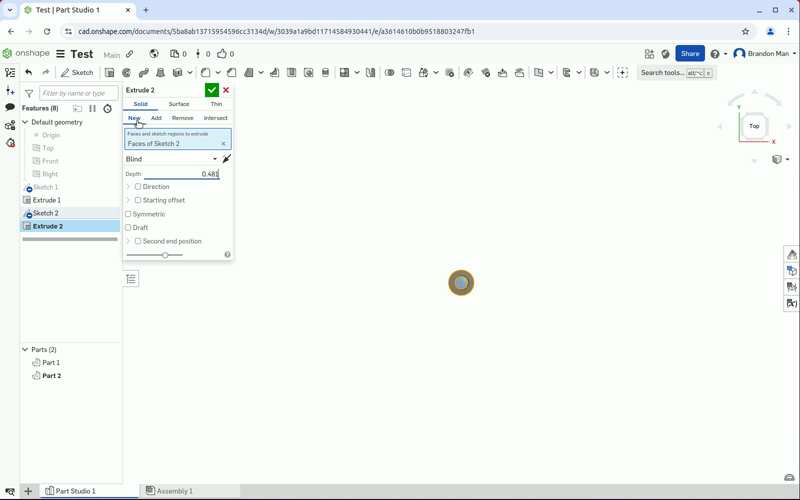
key(enter)
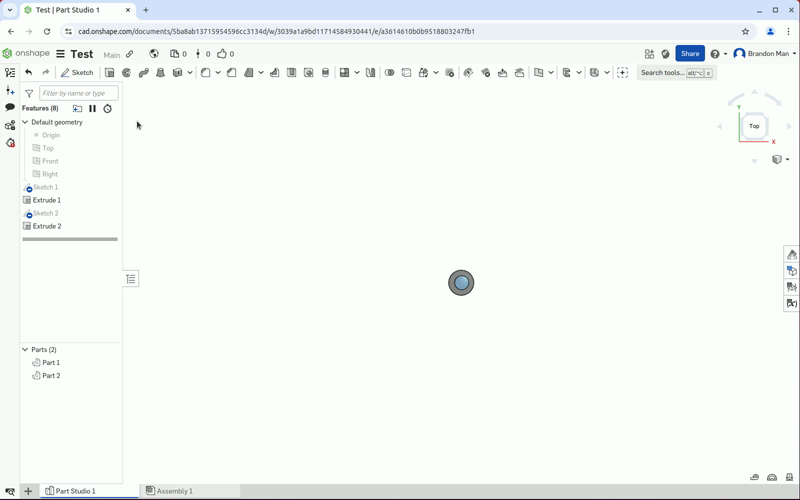
key(shift+h)
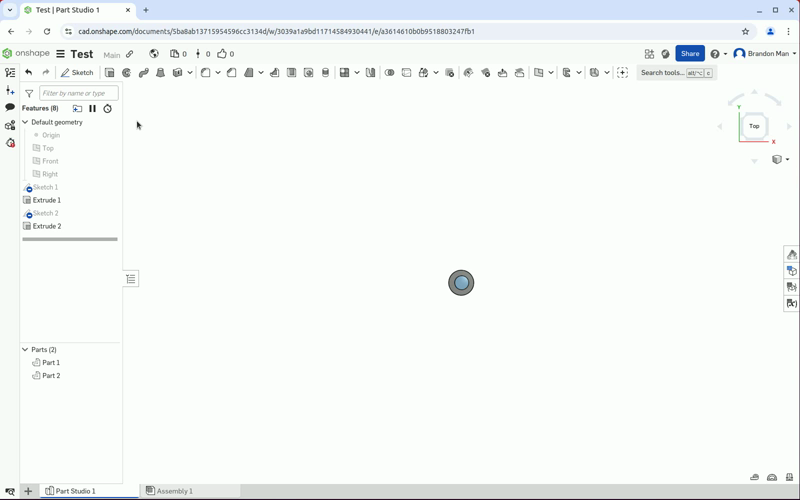
key(shift+h)
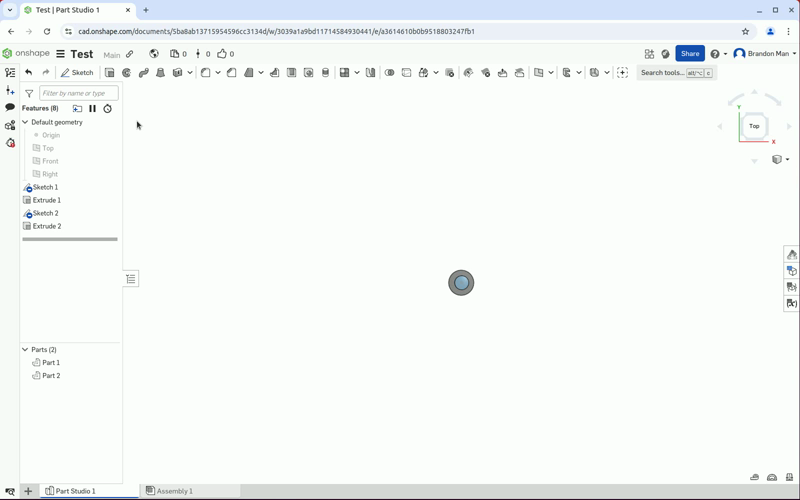
key(shift+7)
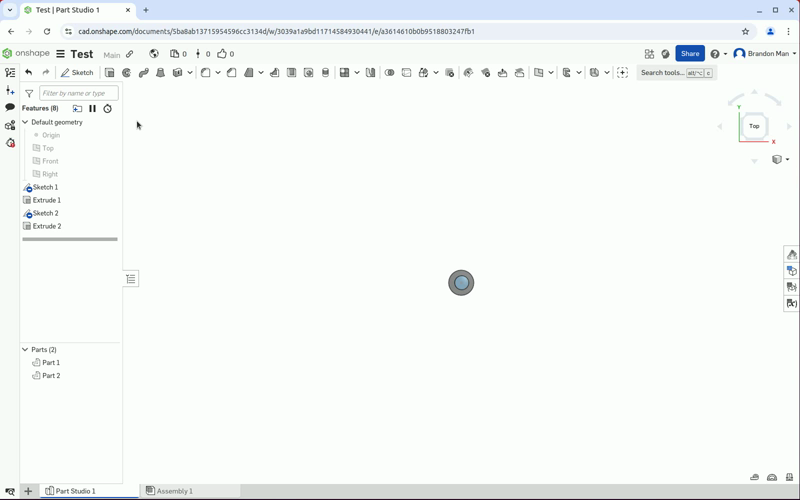
key(up, 3)
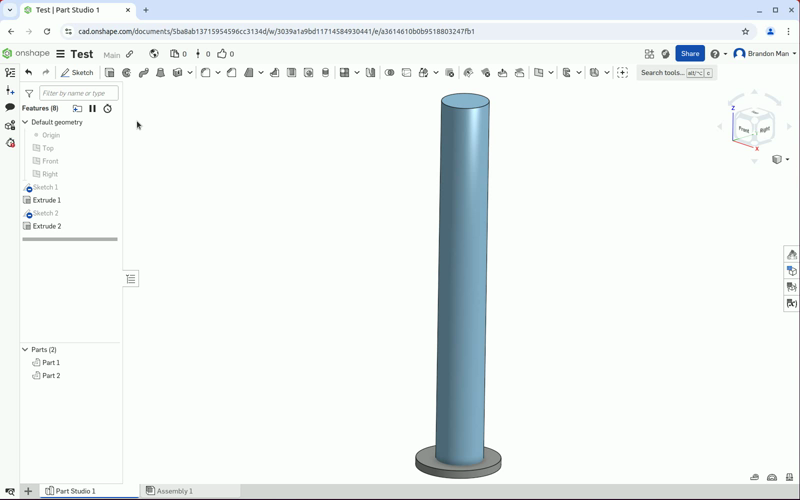
key(left, 3)
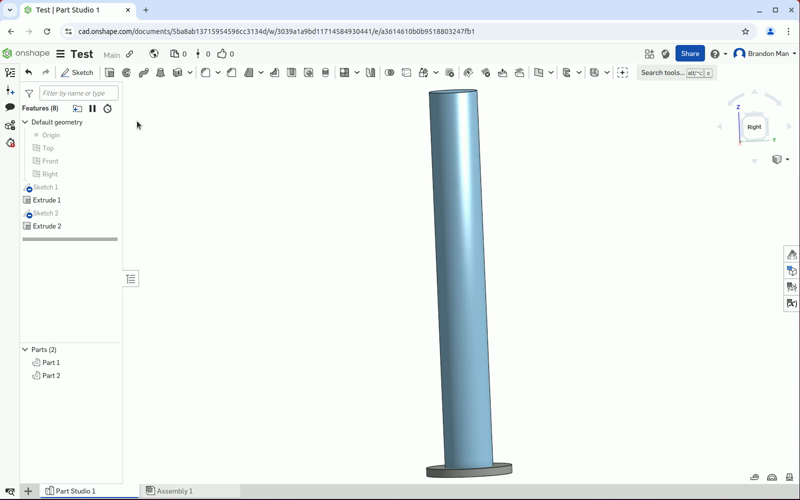
key(right, 3)
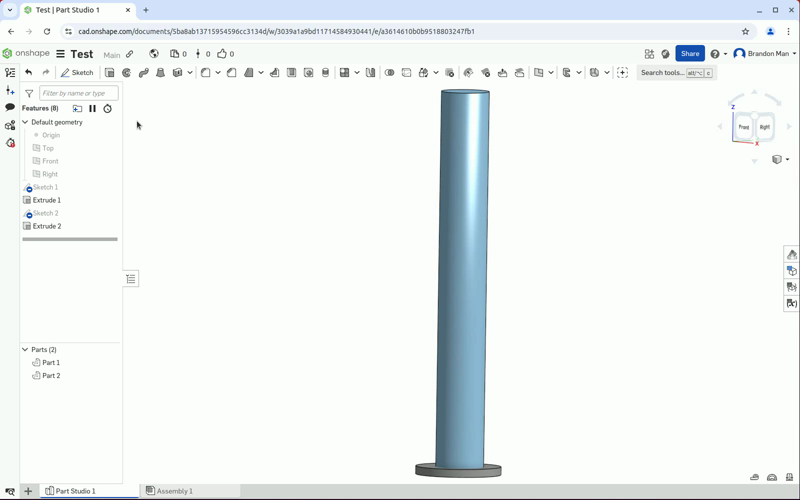
key(down, 3)
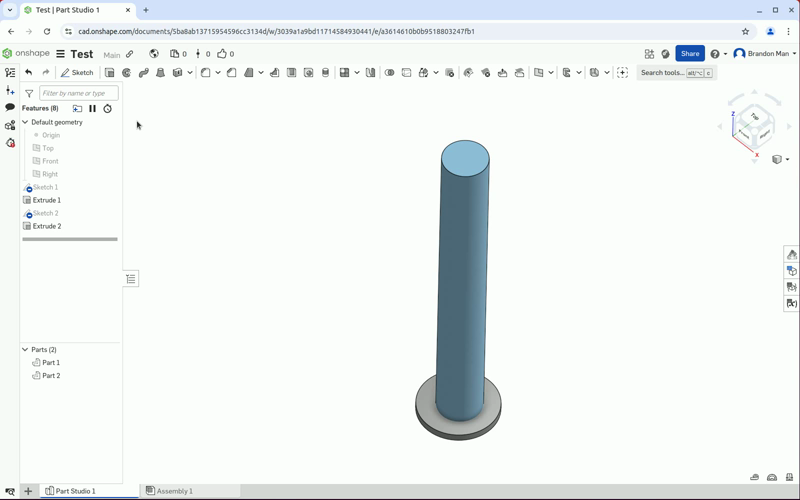
mouse_move(73, 189)
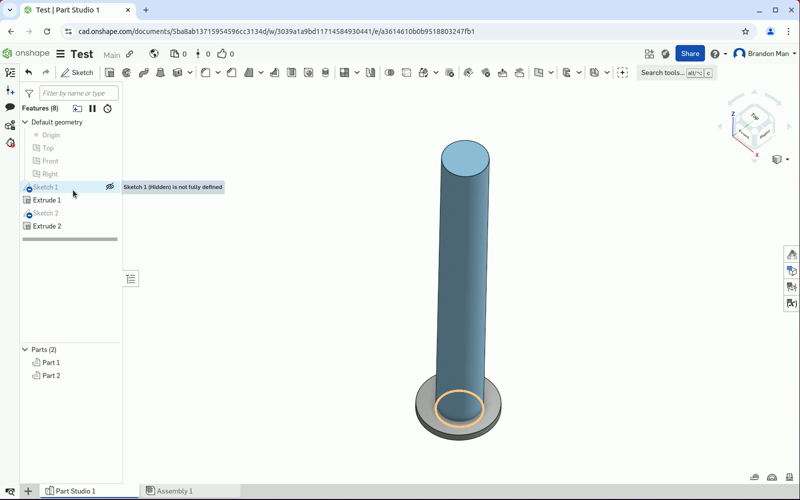
click(73, 189)